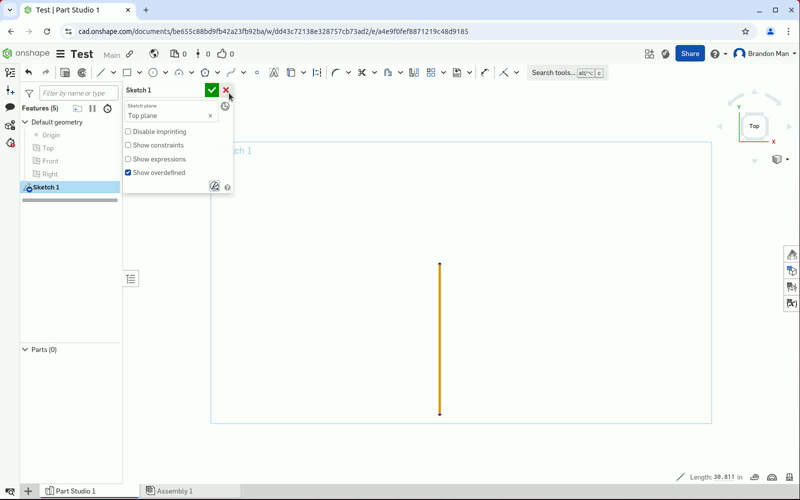
key(shift+h)
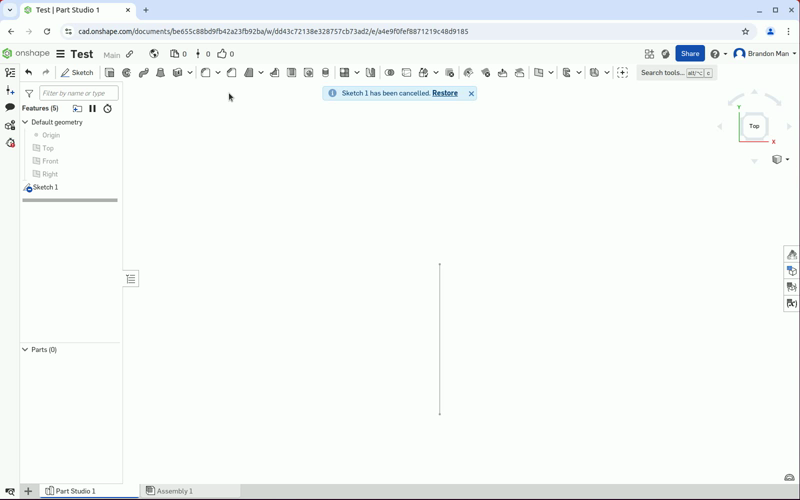
mouse_move(73, 352)
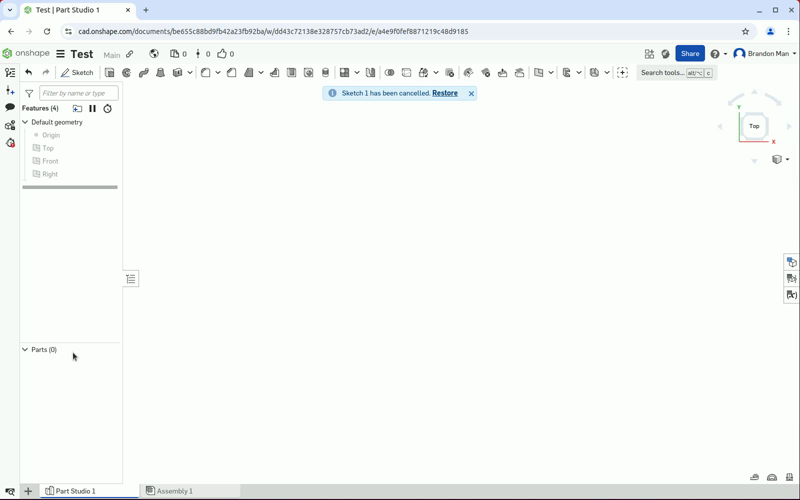
key(y)
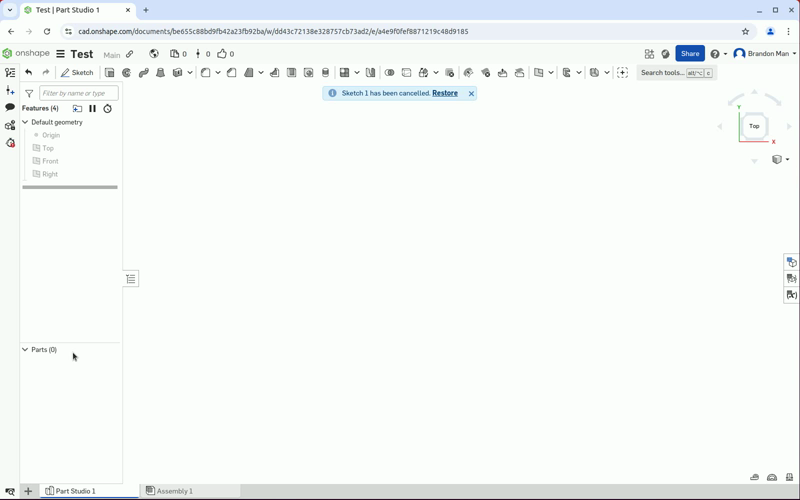
key(shift+p)
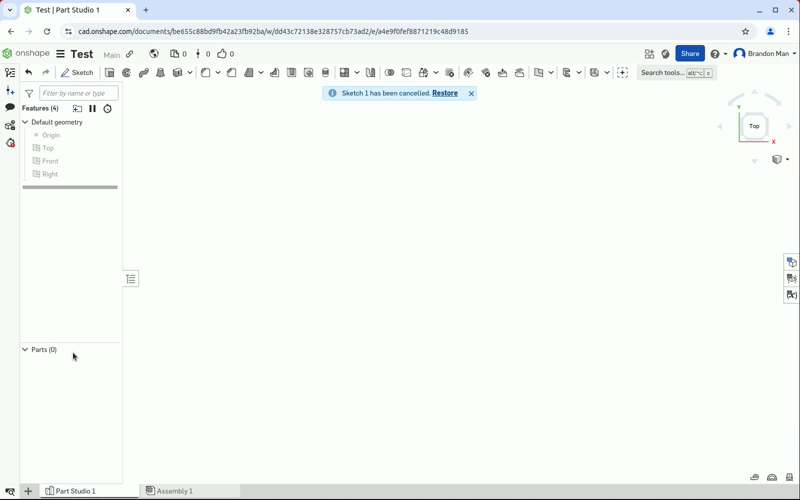
key(space)
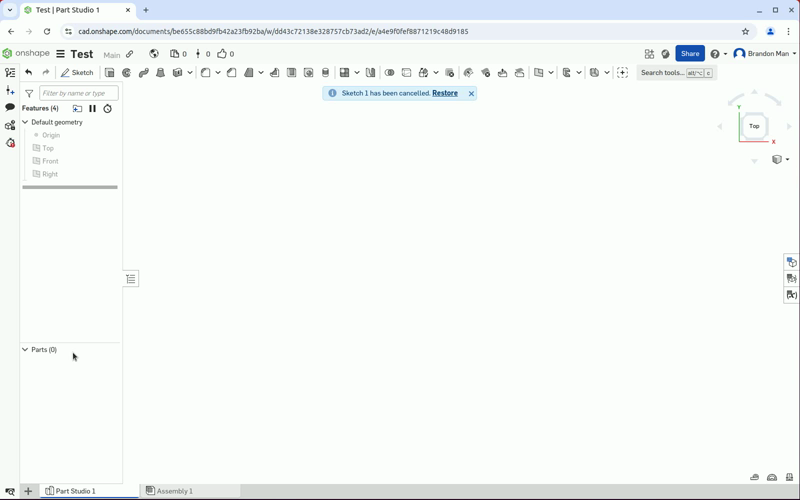
key_down(shift)
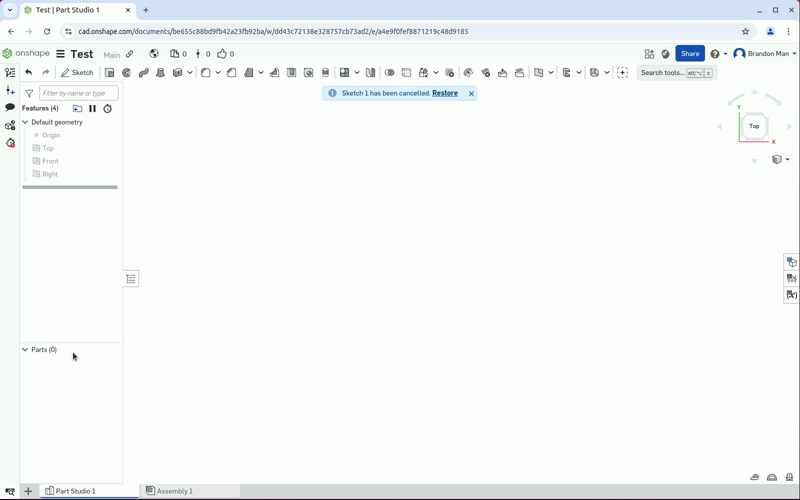
key(up)
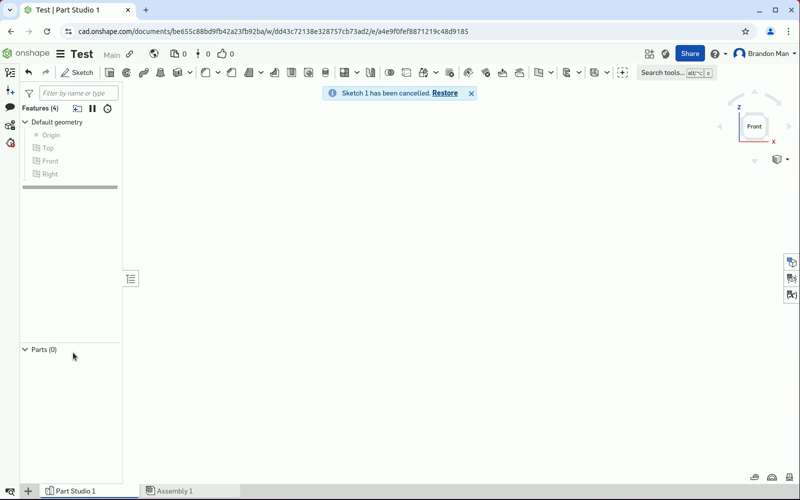
key_up(shift)
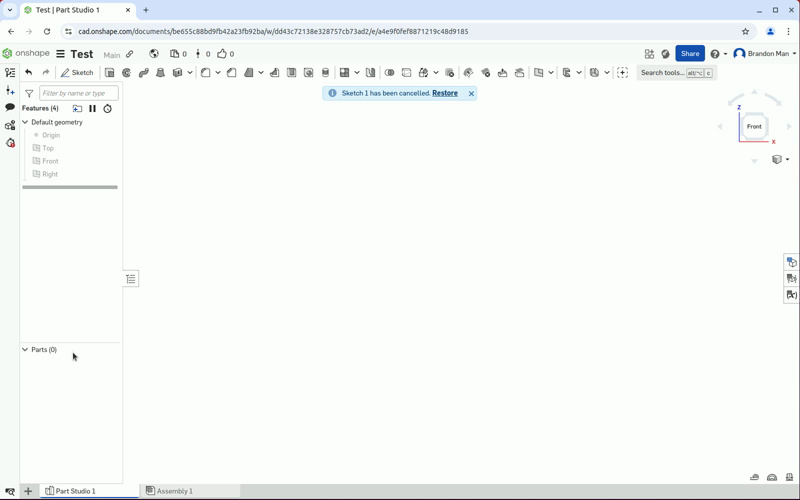
mouse_move(73, 352)
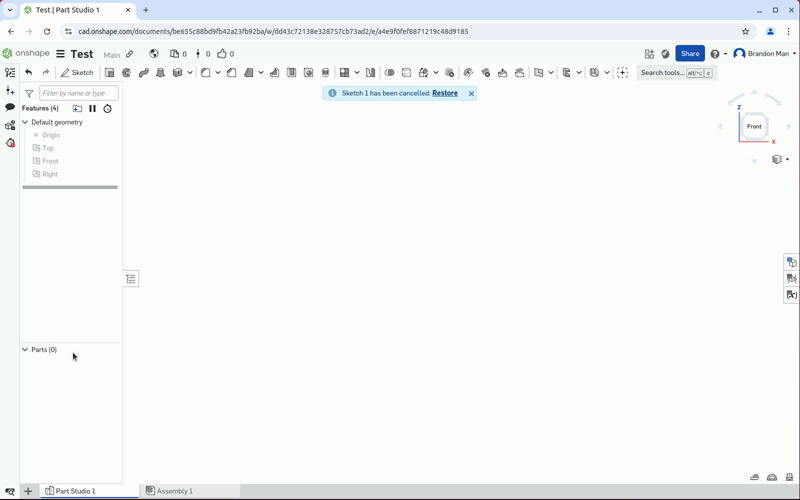
key(shift+y)
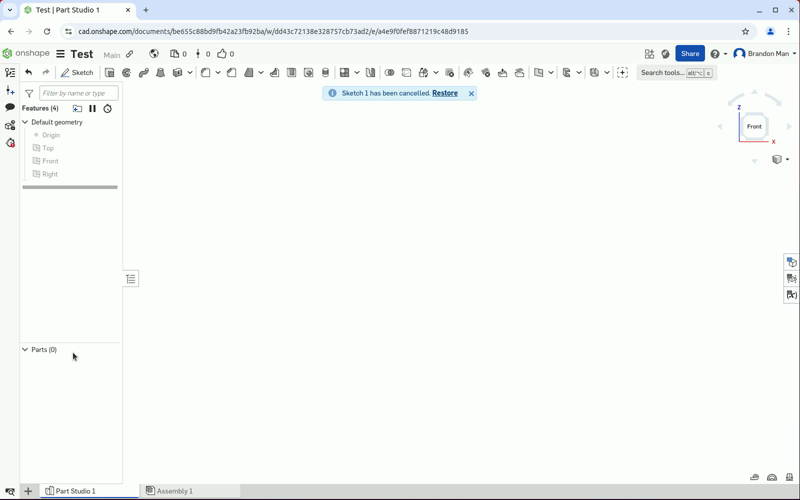
key(shift+s)
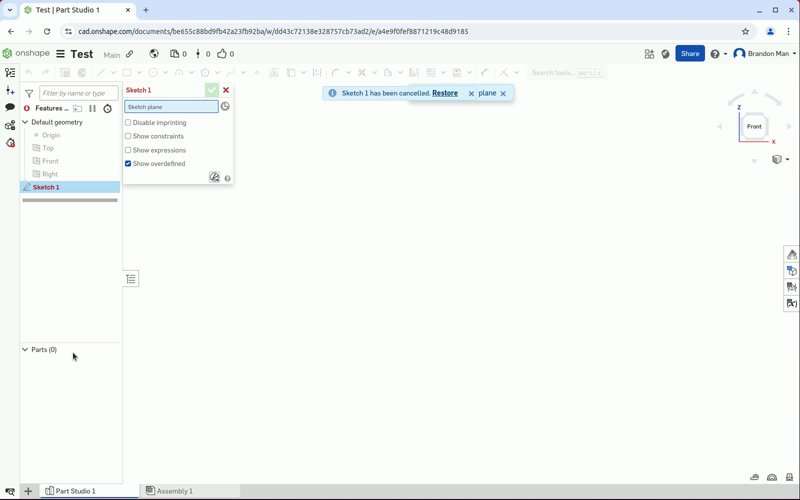
mouse_move(73, 163)
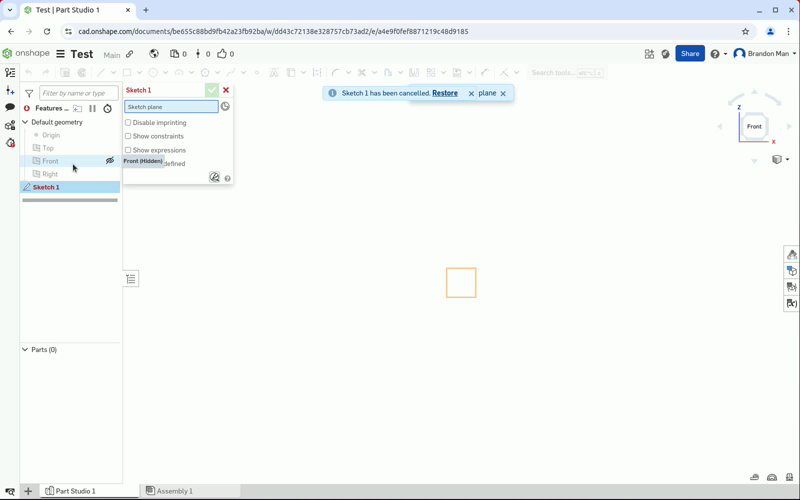
click(73, 163)
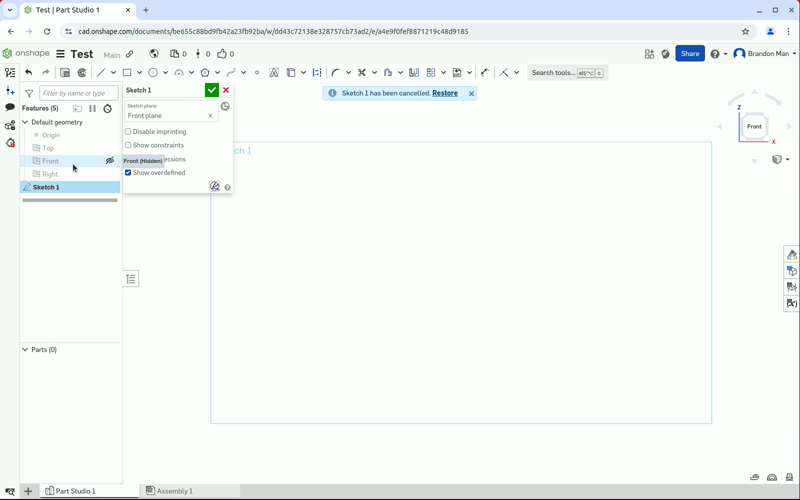
mouse_move(73, 352)
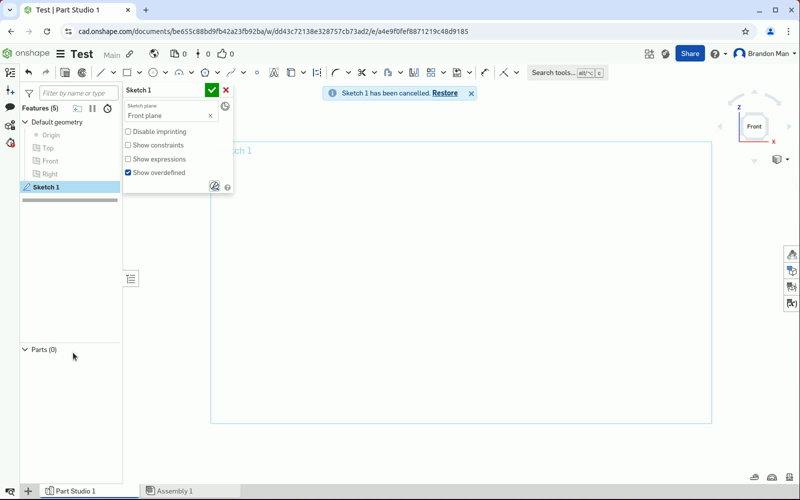
key(y)
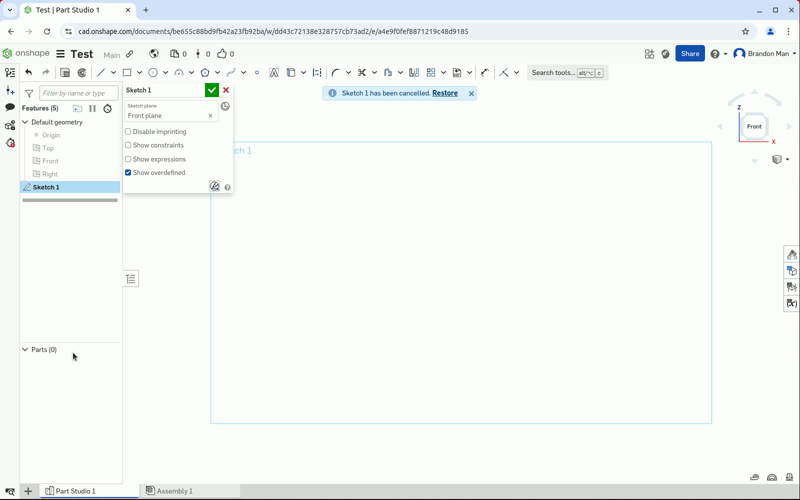
key(l)
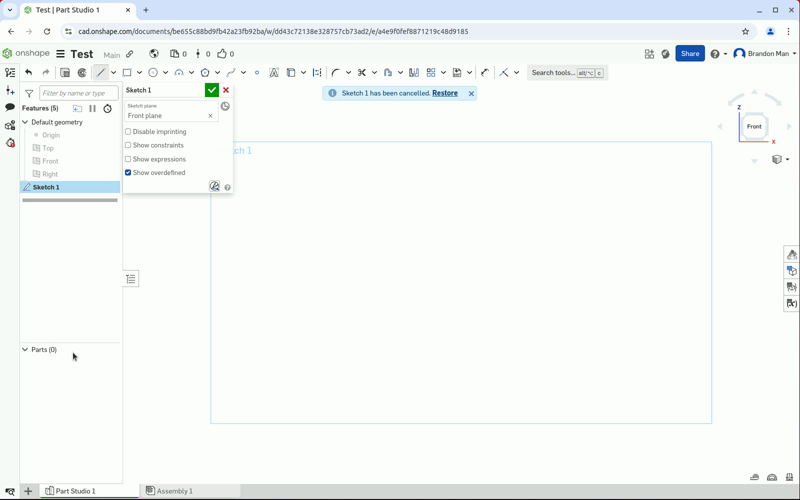
key_down(shift)
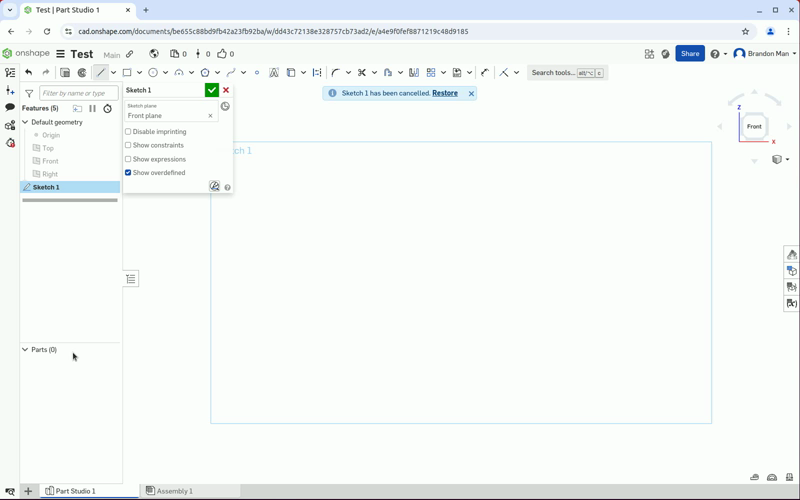
mouse_move(412, 378)
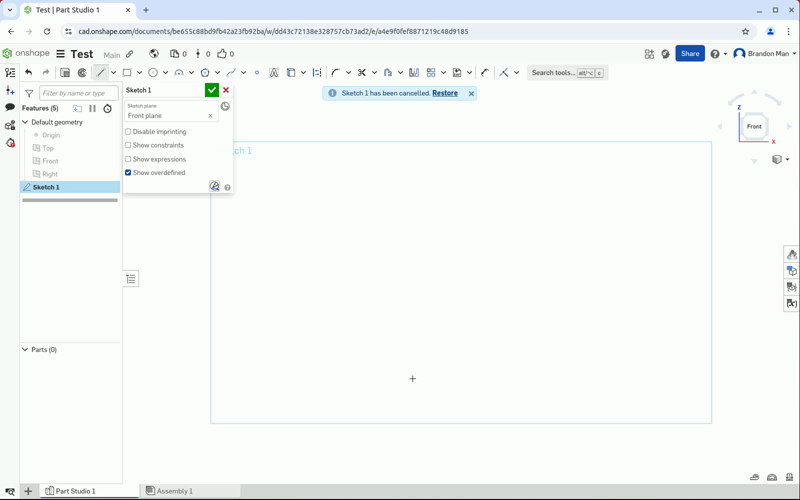
click(412, 378)
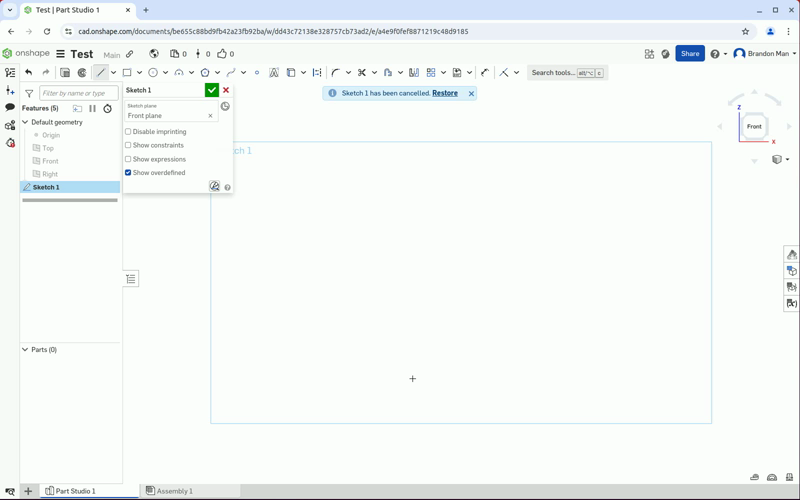
key_up(shift)
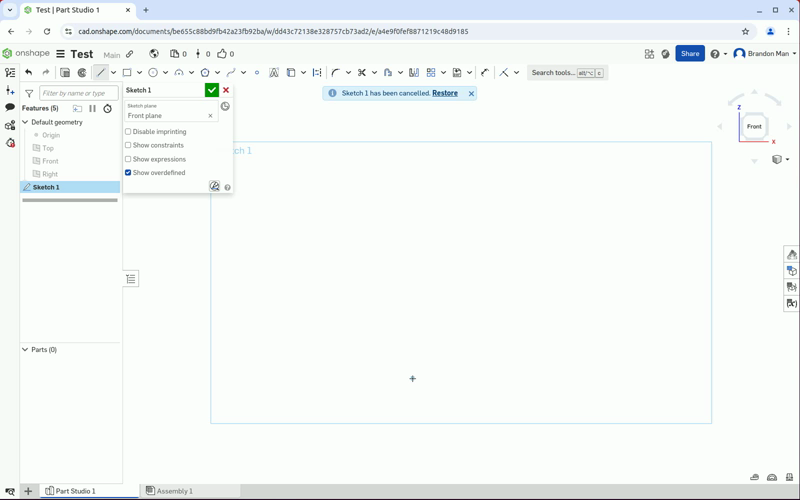
key_down(shift)
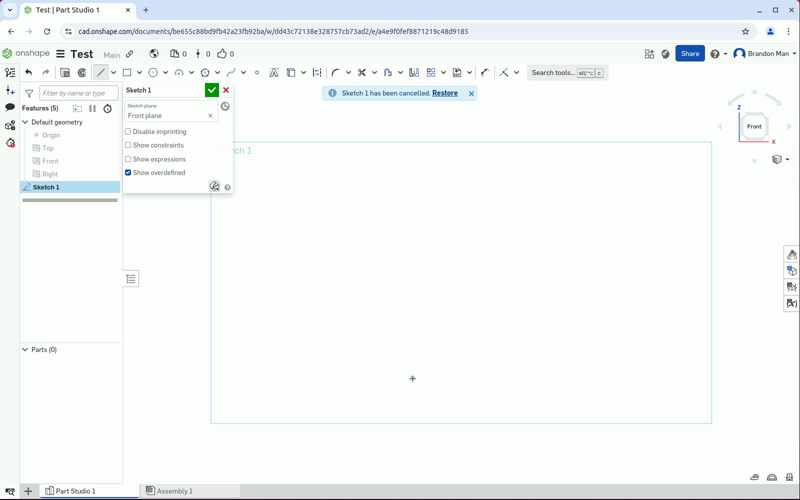
mouse_move(495, 378)
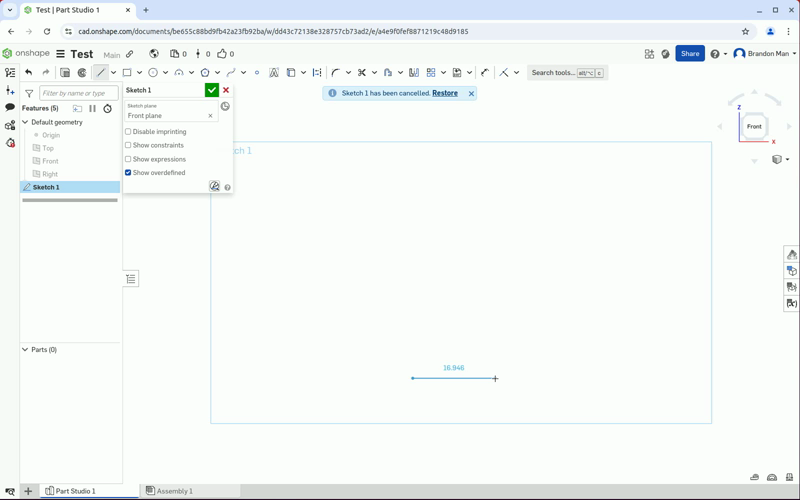
click(495, 378)
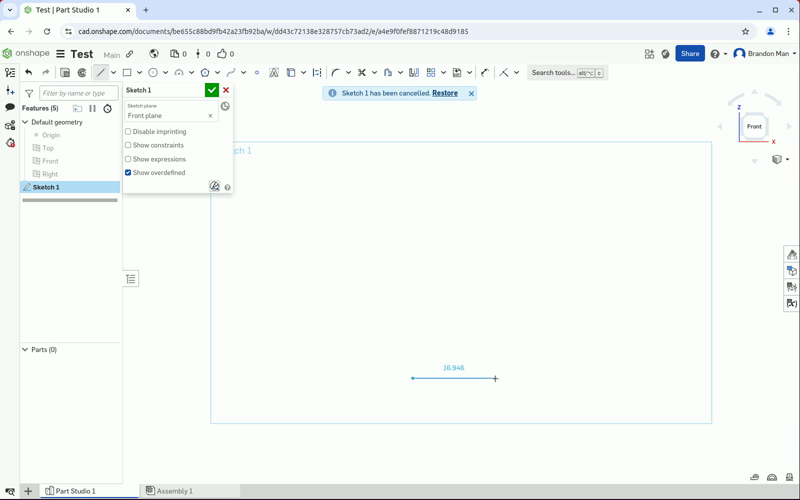
key_up(shift)
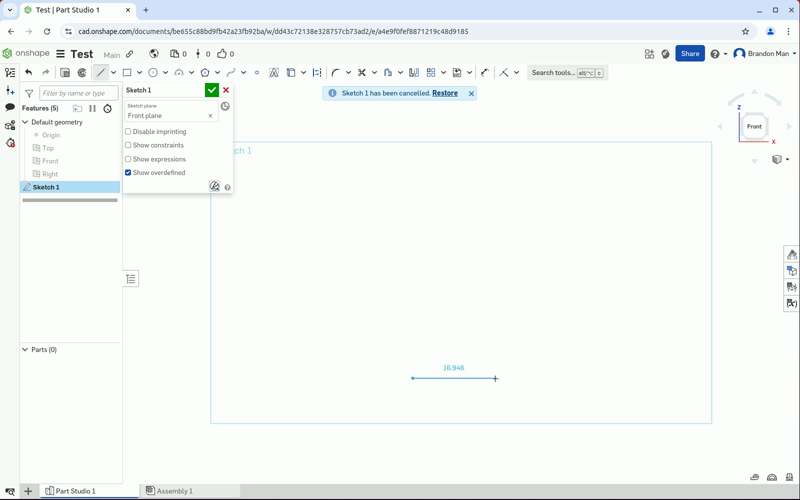
key_down(shift)
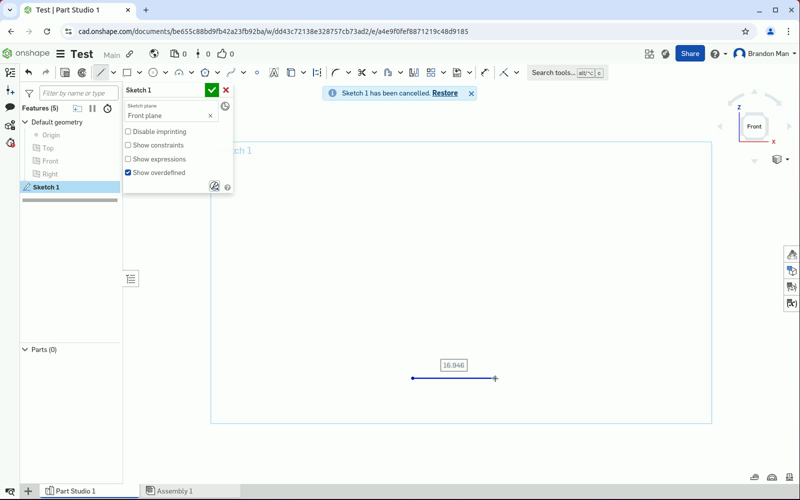
mouse_move(495, 171)
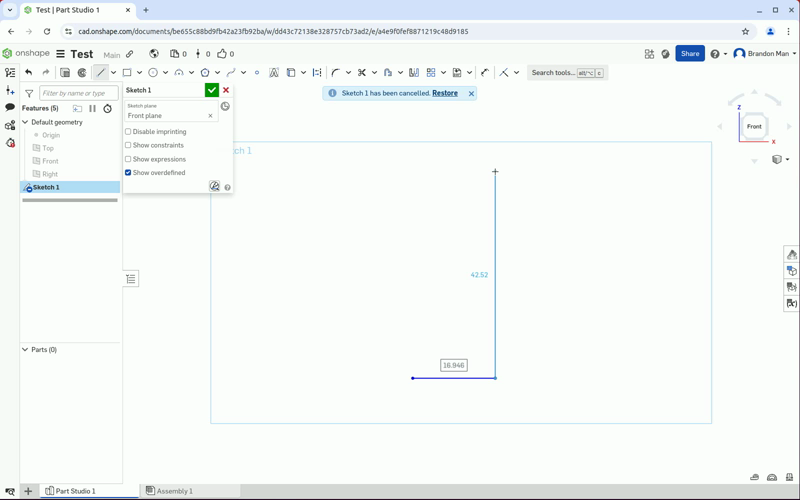
click(495, 171)
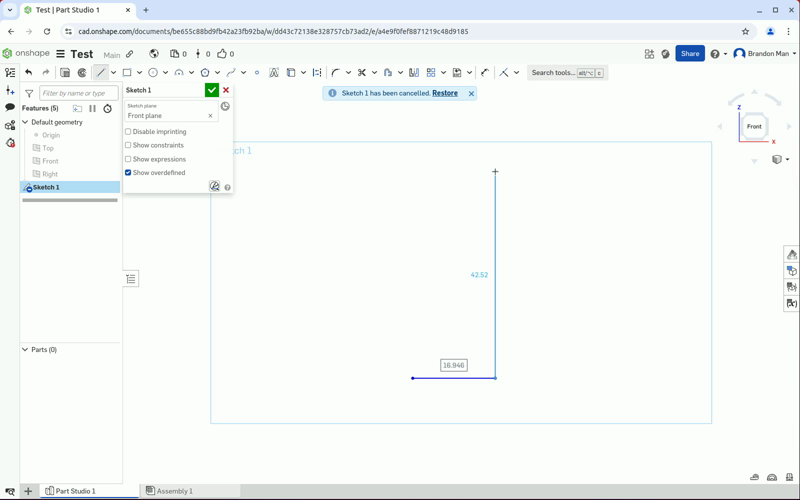
key_up(shift)
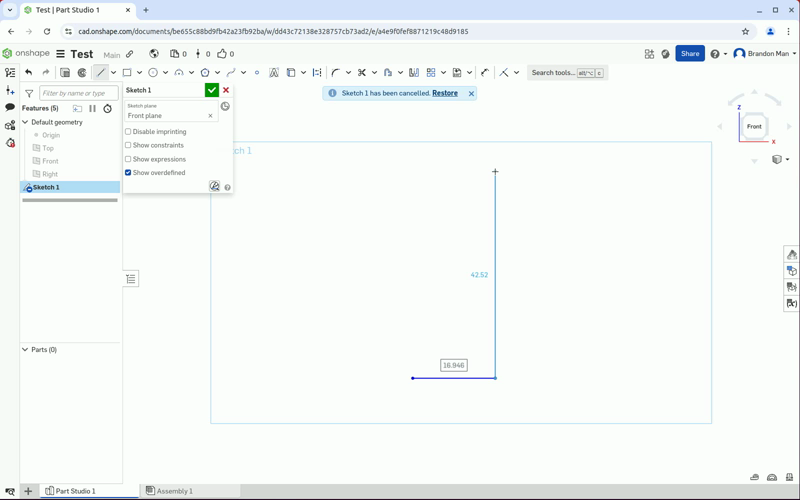
key_down(shift)
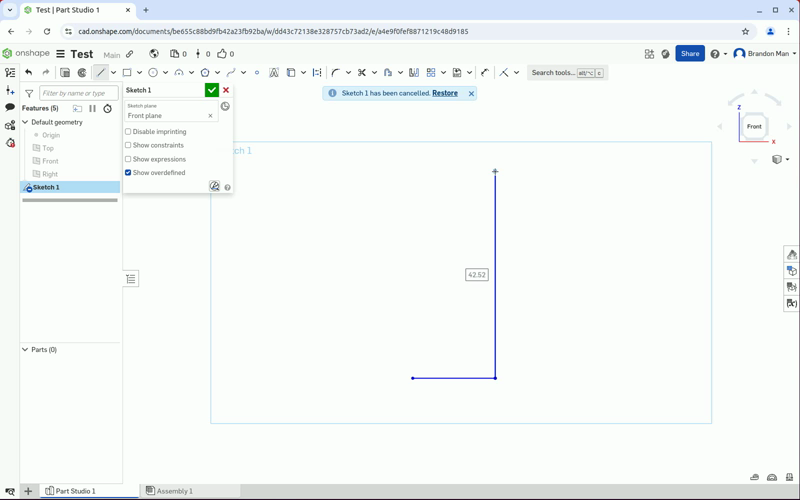
mouse_move(412, 171)
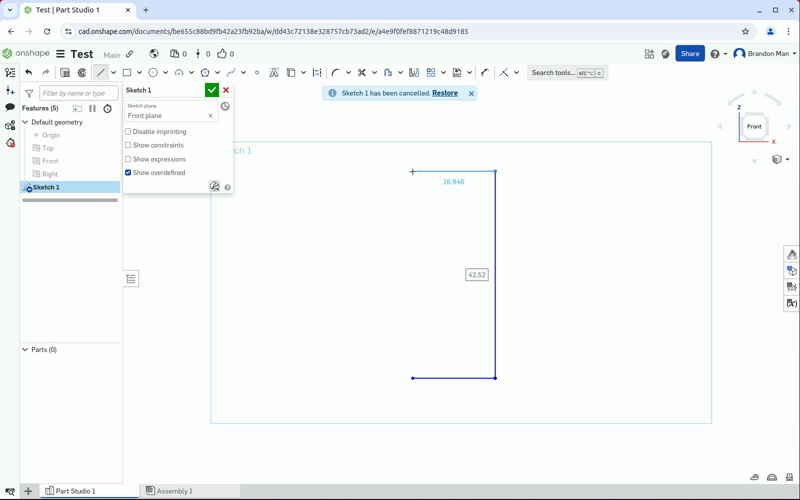
click(412, 171)
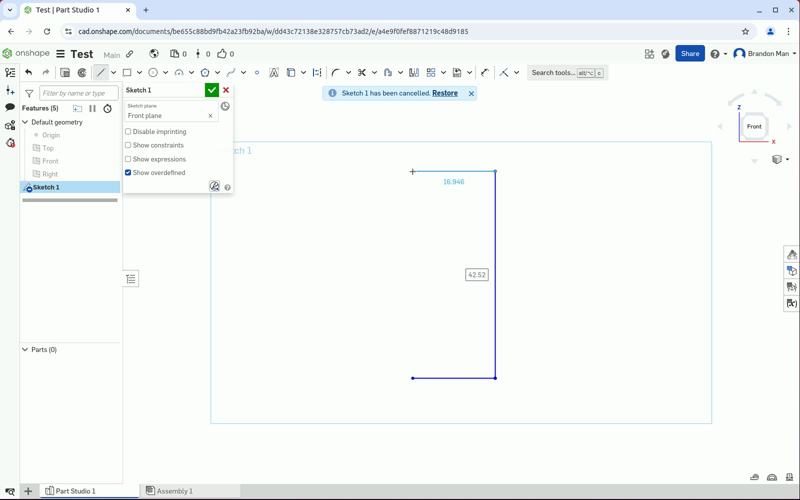
key_up(shift)
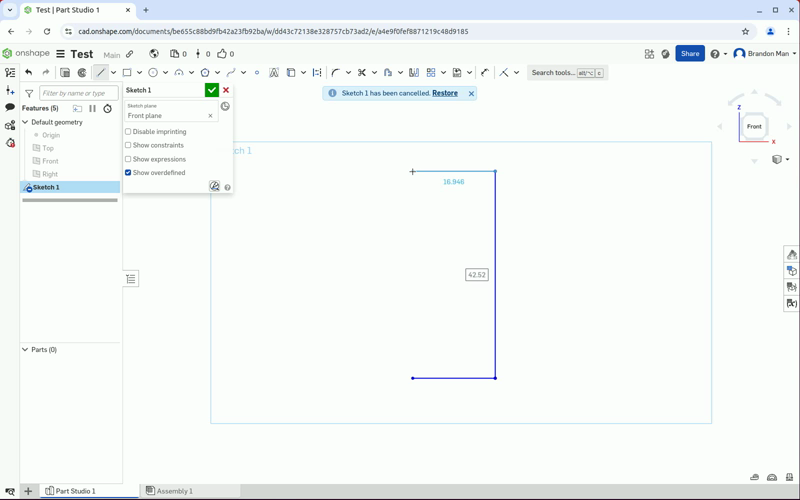
key_down(shift)
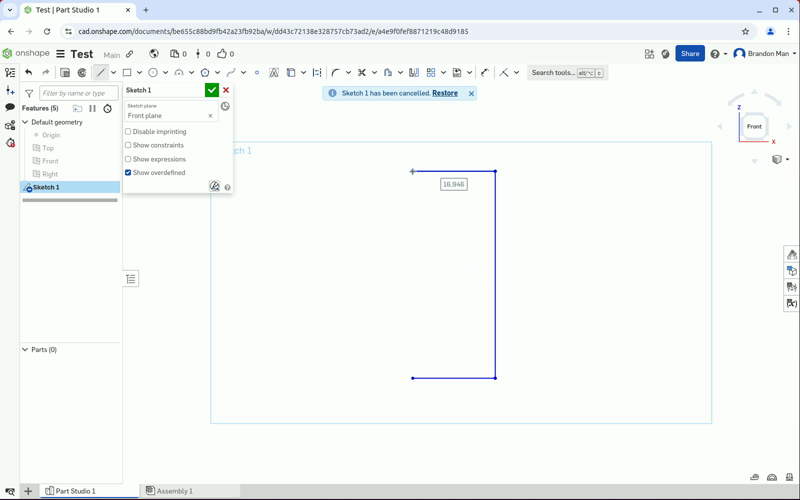
mouse_move(412, 378)
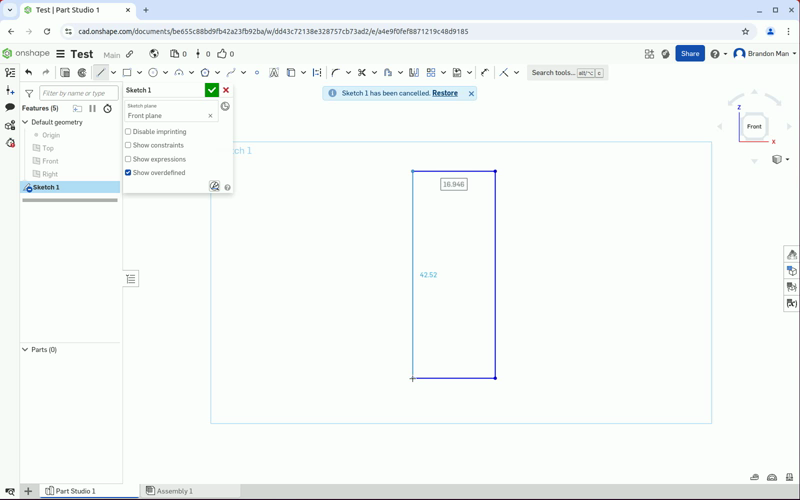
key_up(shift)
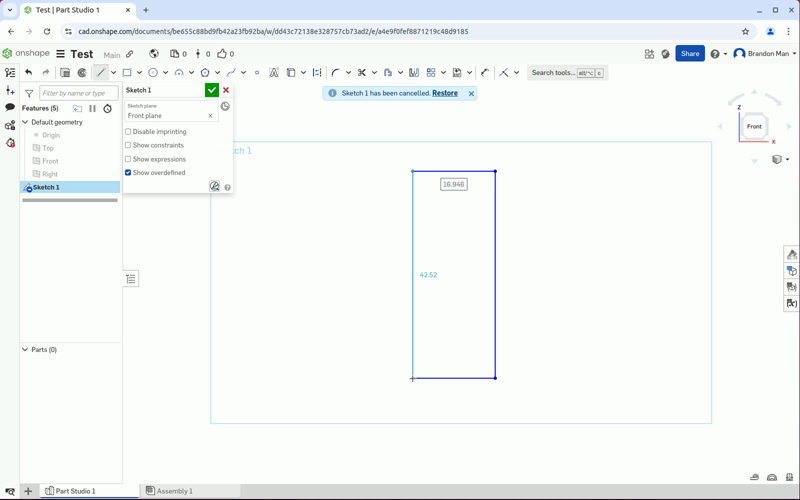
click(412, 378)
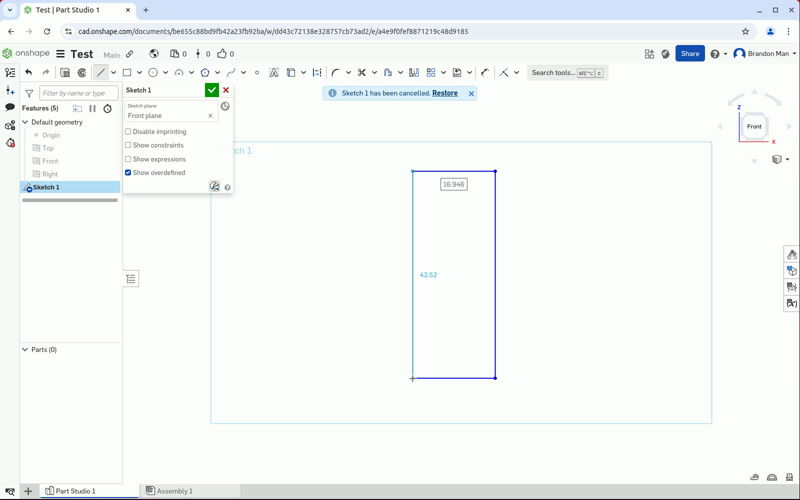
key(esc)
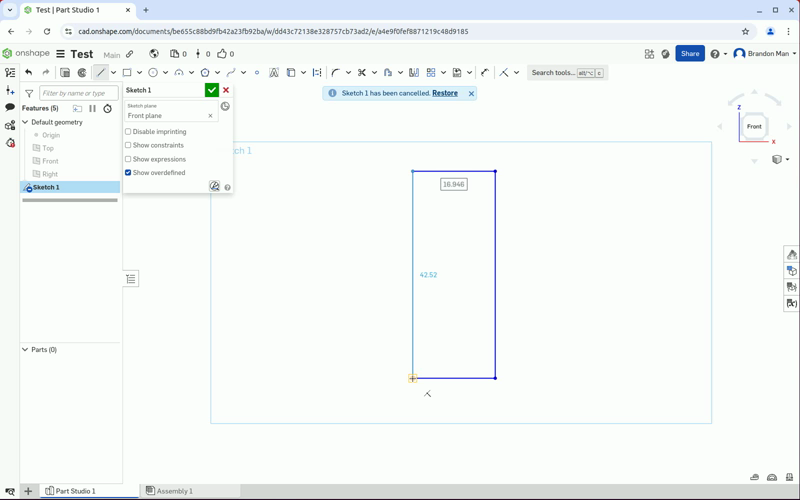
mouse_move(451, 308)
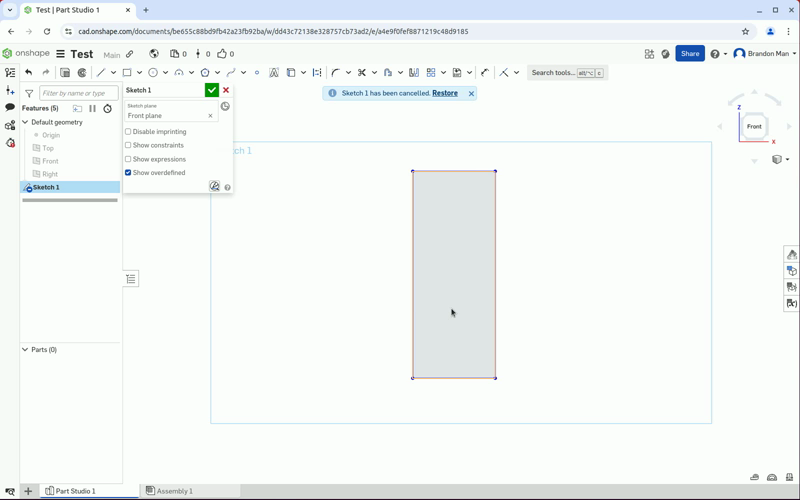
click(451, 308)
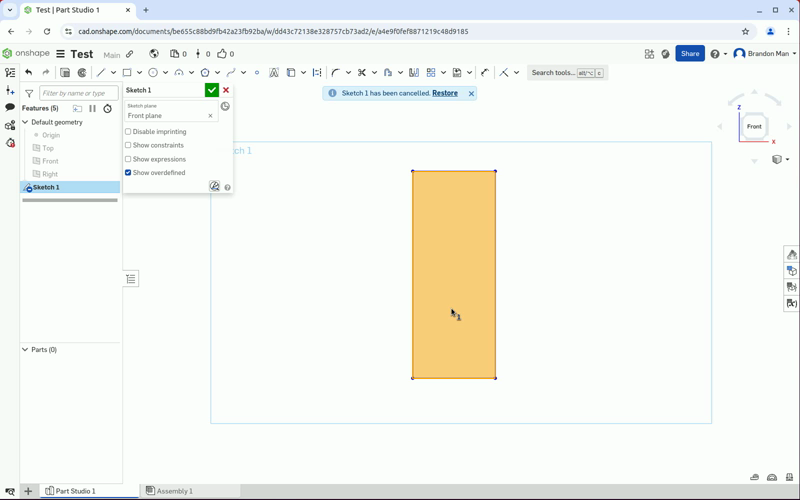
mouse_move(73, 352)
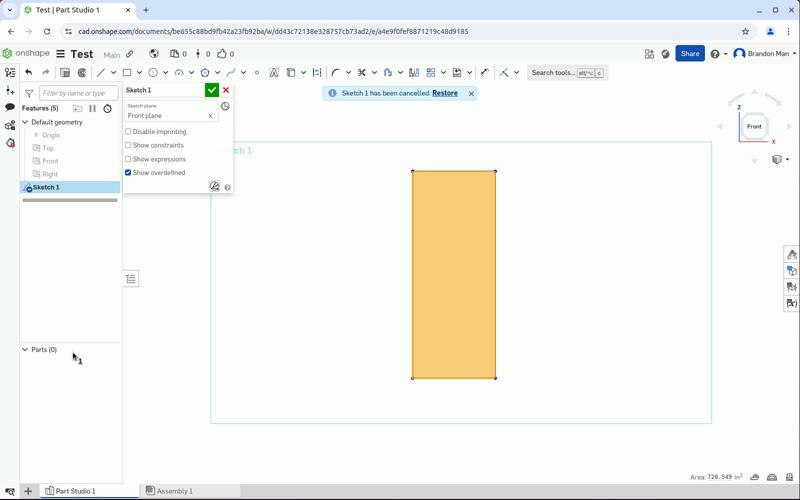
key(shift+y)
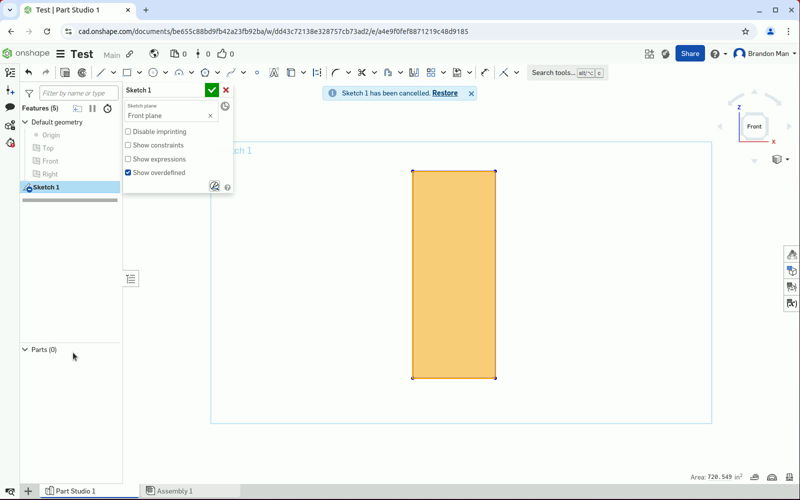
key(shift+e)
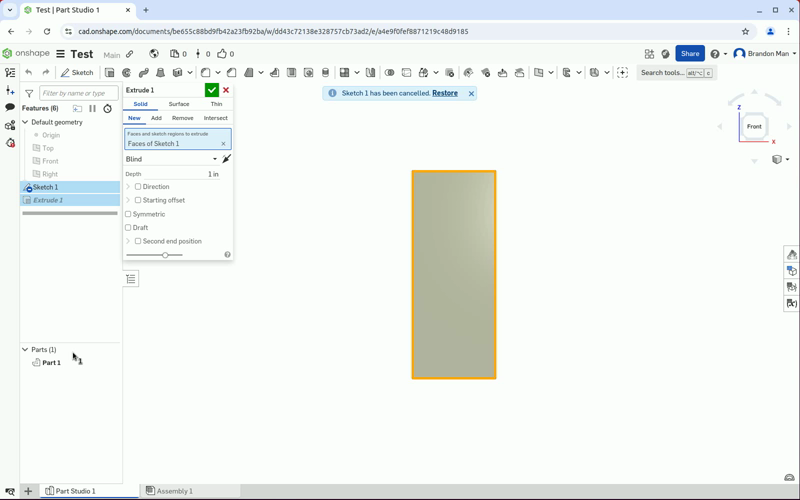
mouse_move(143, 106)
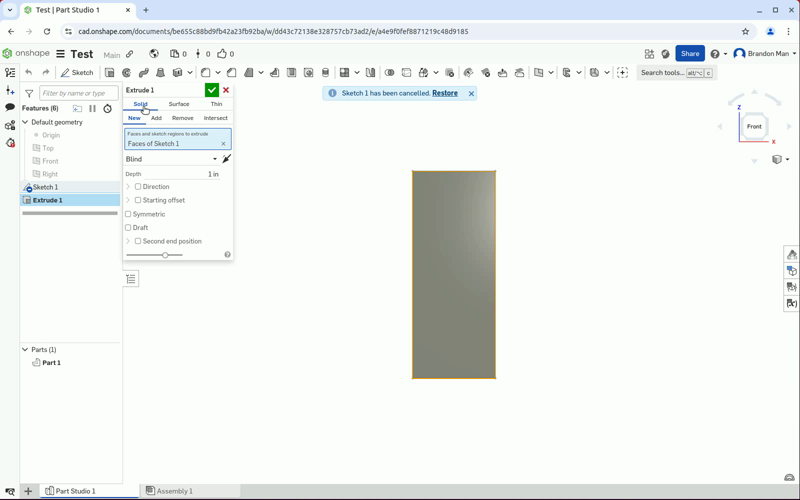
click(143, 106)
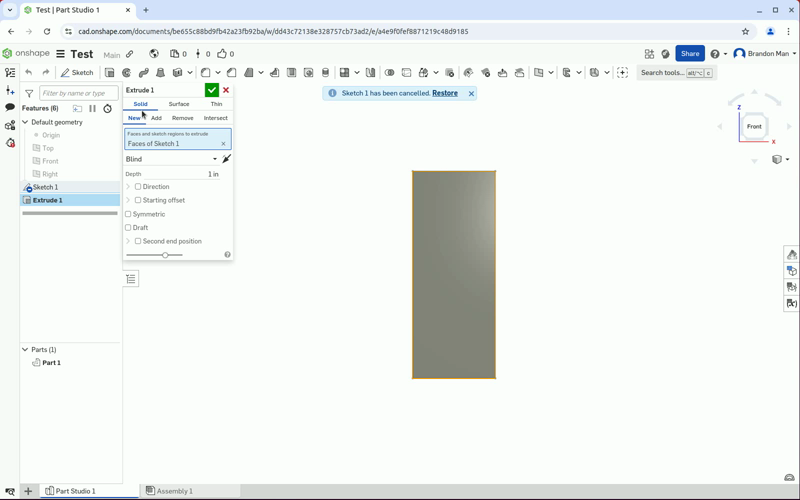
mouse_move(137, 120)
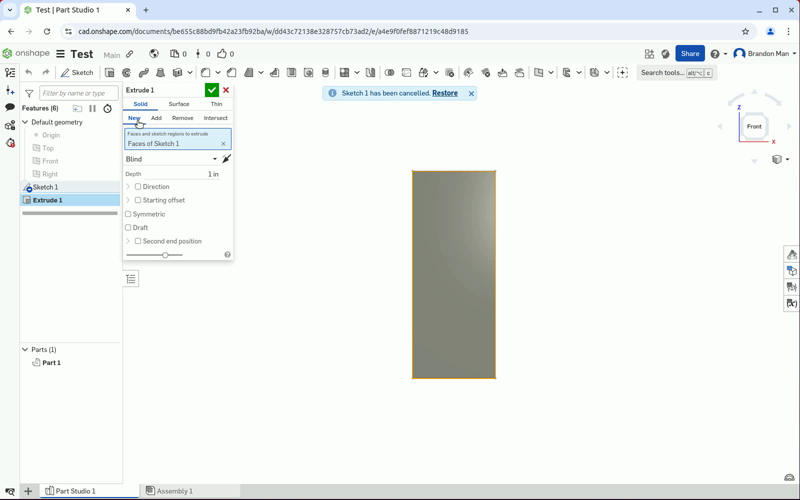
click(137, 120)
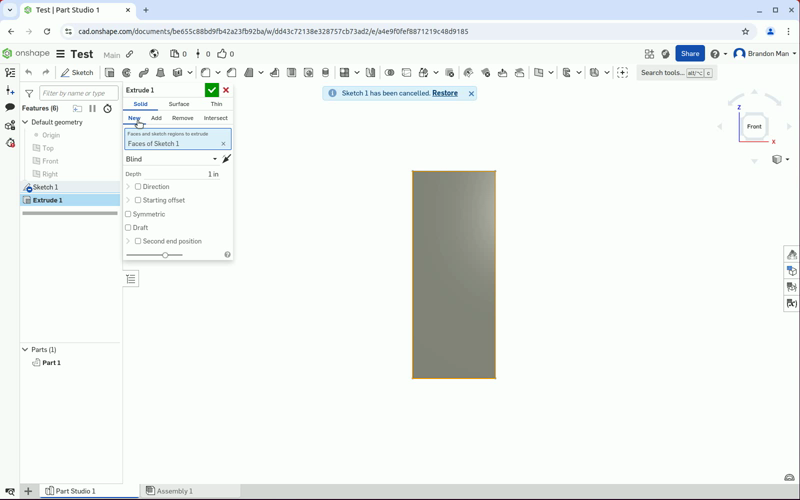
key(tab, 4)
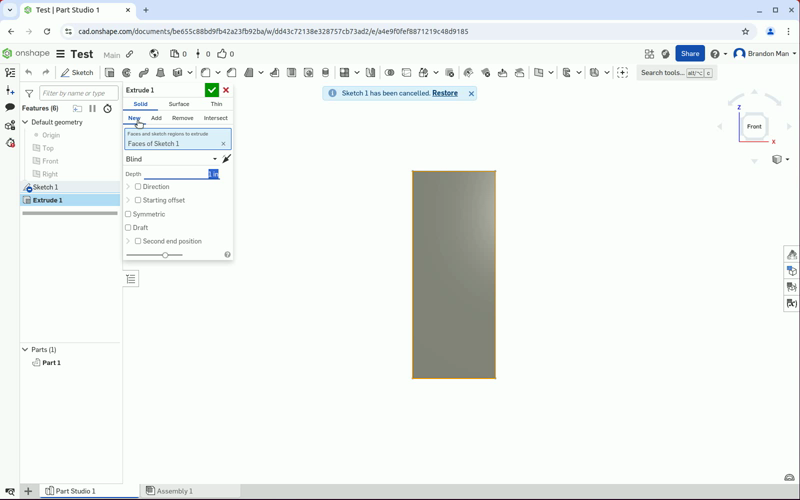
text(8.425)
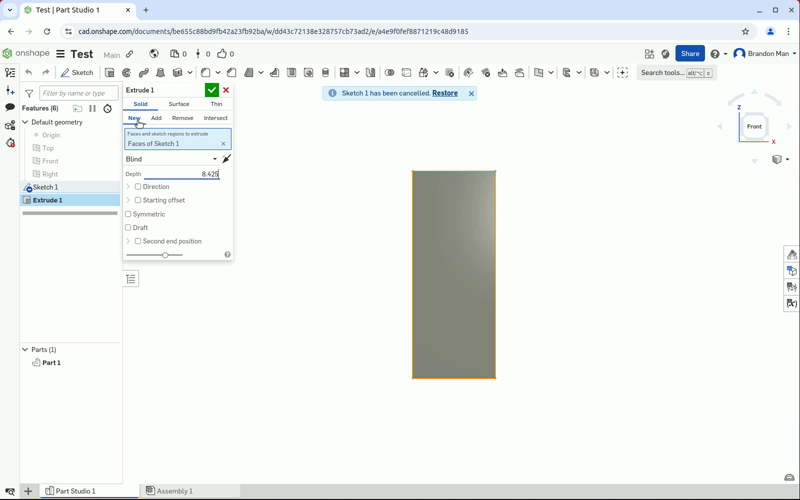
key(enter)
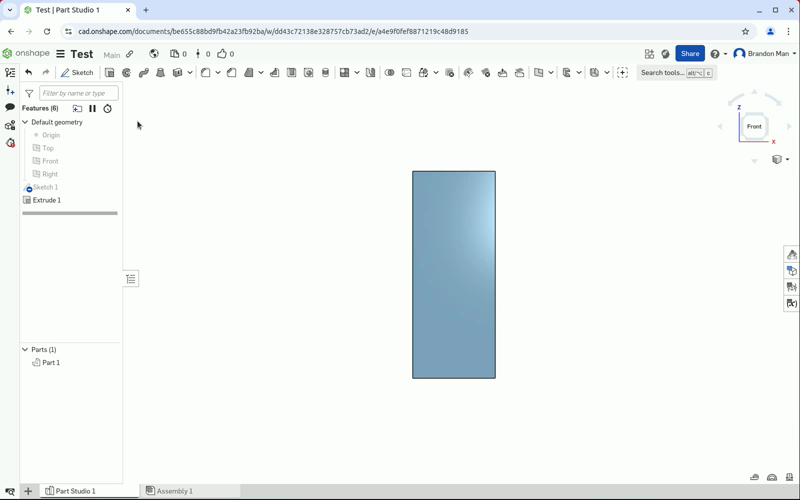
key(shift+h)
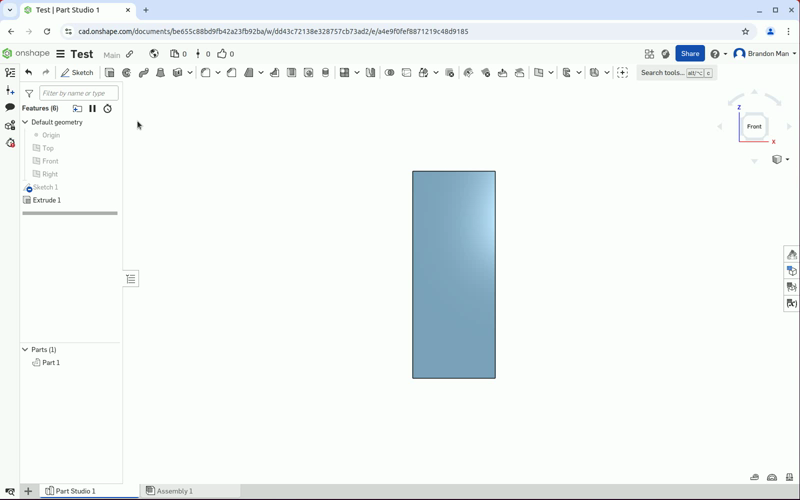
key(shift+h)
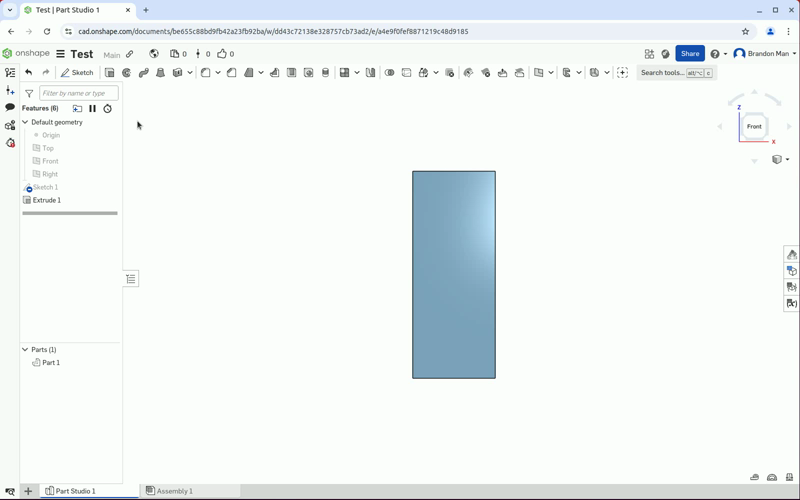
mouse_move(73, 189)
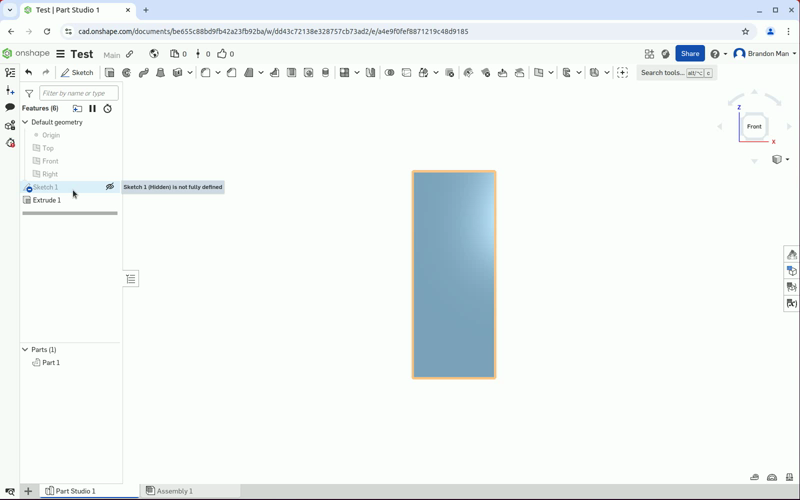
click(73, 189)
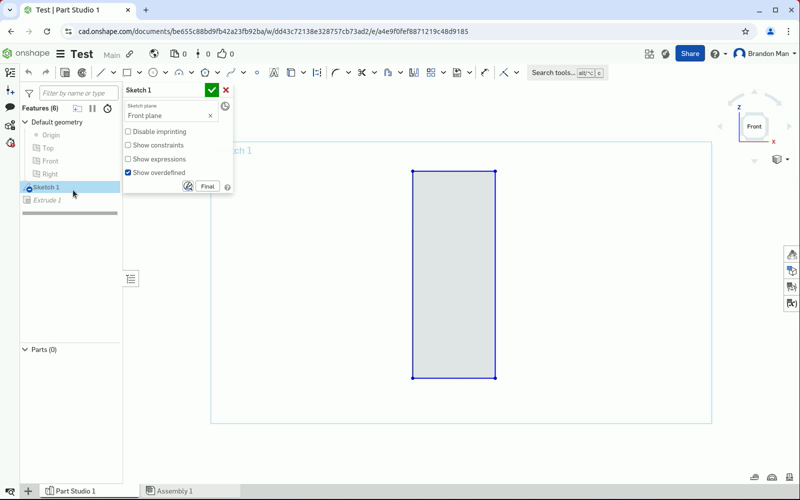
mouse_move(229, 92)
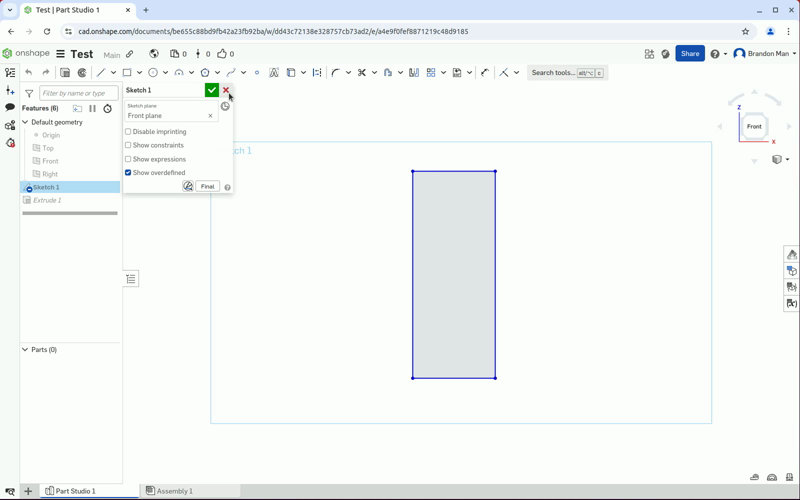
click(229, 92)
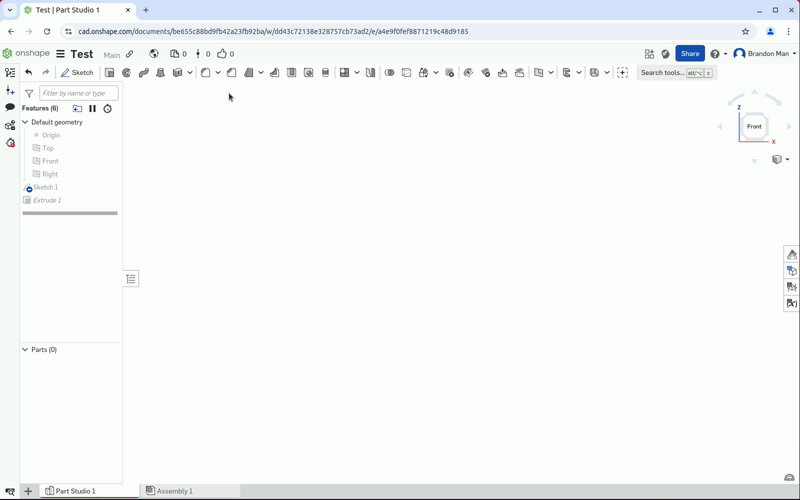
mouse_move(541, 75)
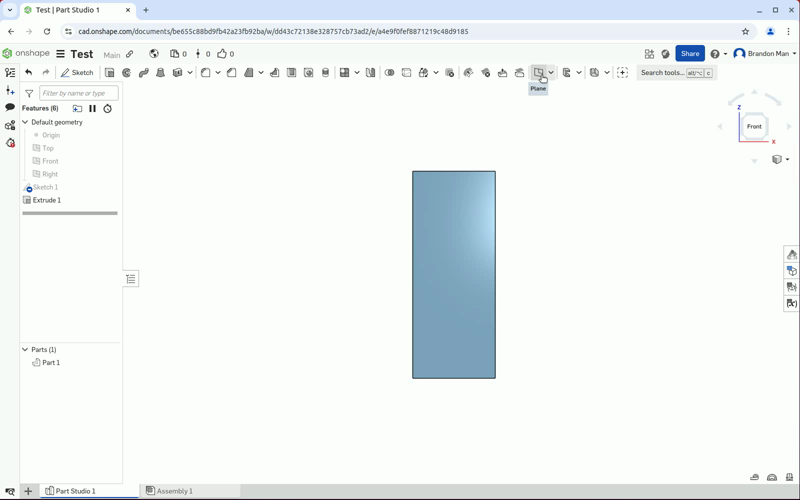
click(541, 75)
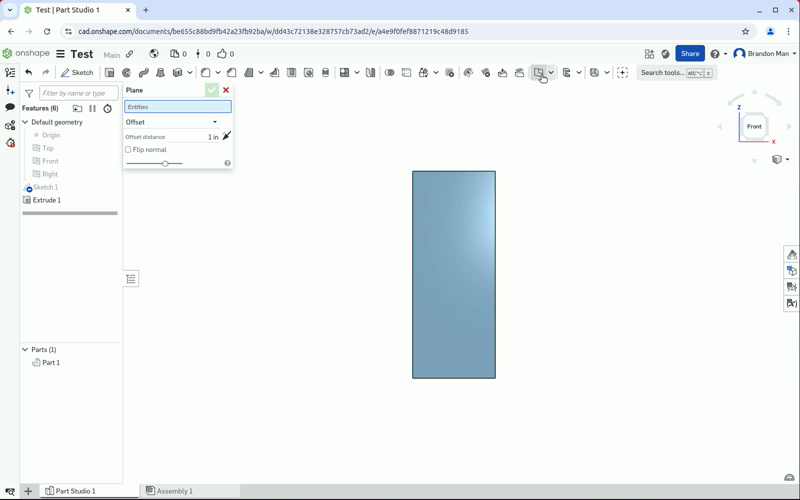
mouse_move(73, 163)
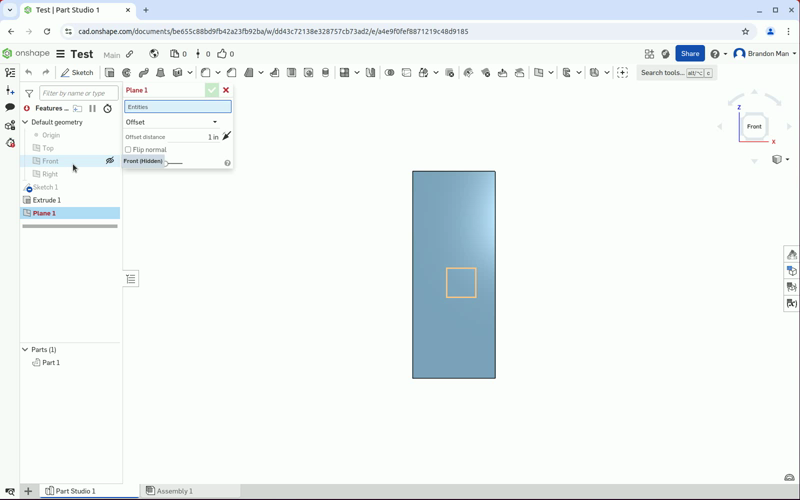
click(73, 163)
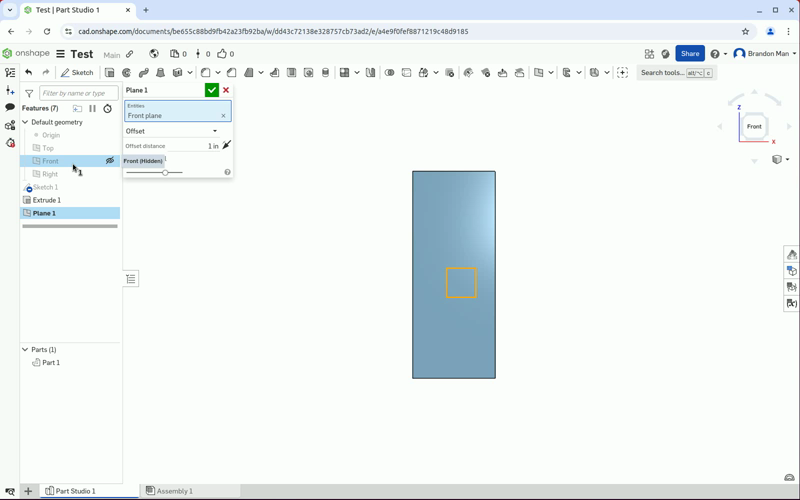
key(tab, 2)
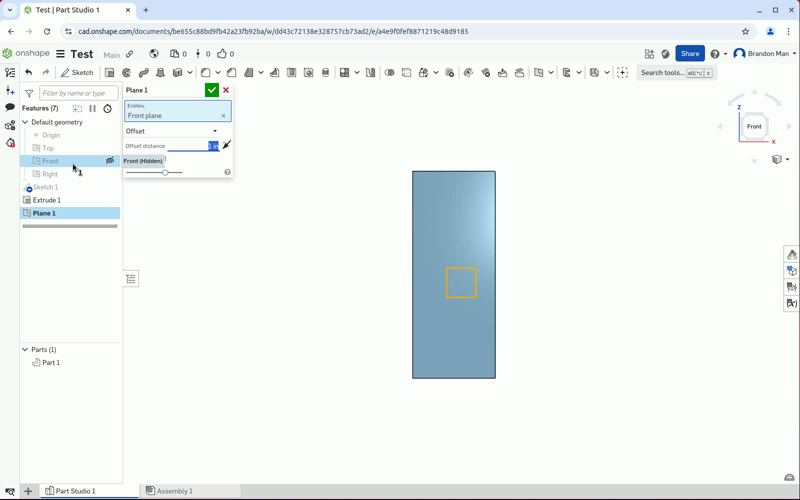
text(8.411)
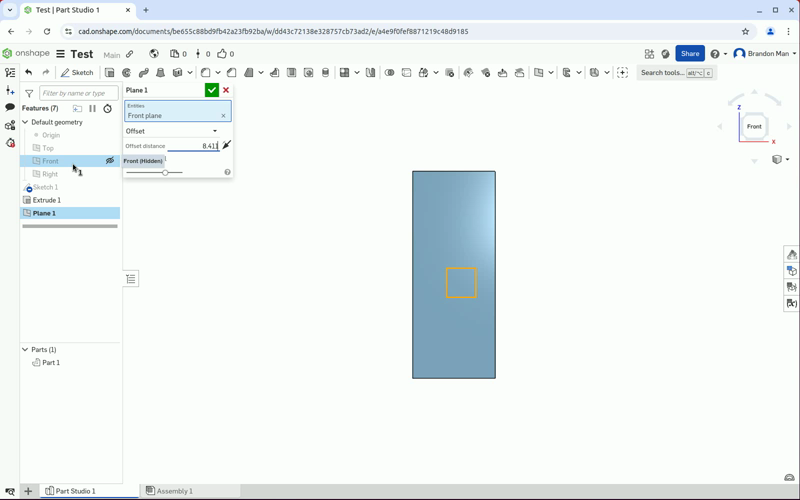
key(enter, 2)
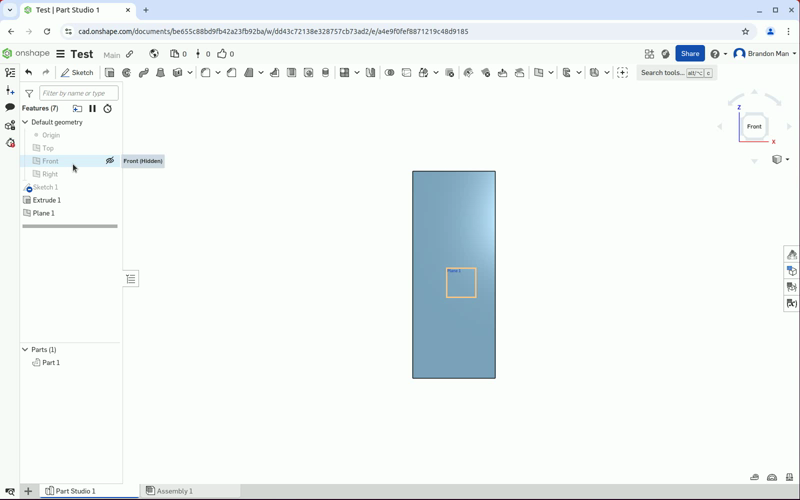
key(shift+s)
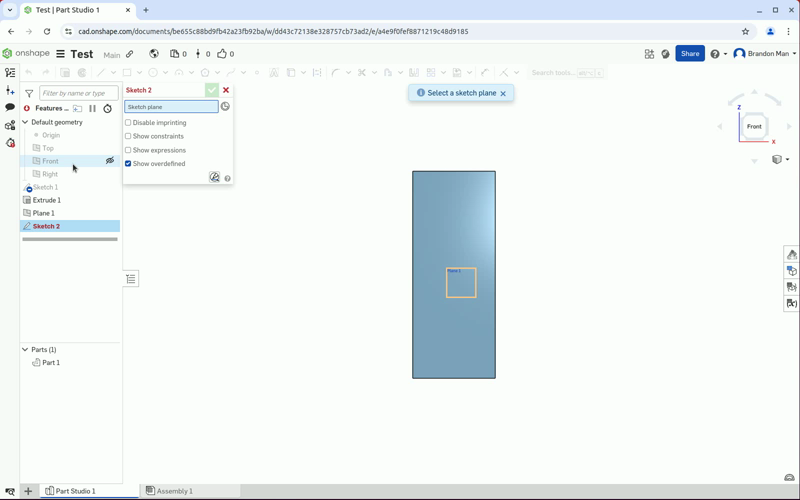
mouse_move(73, 215)
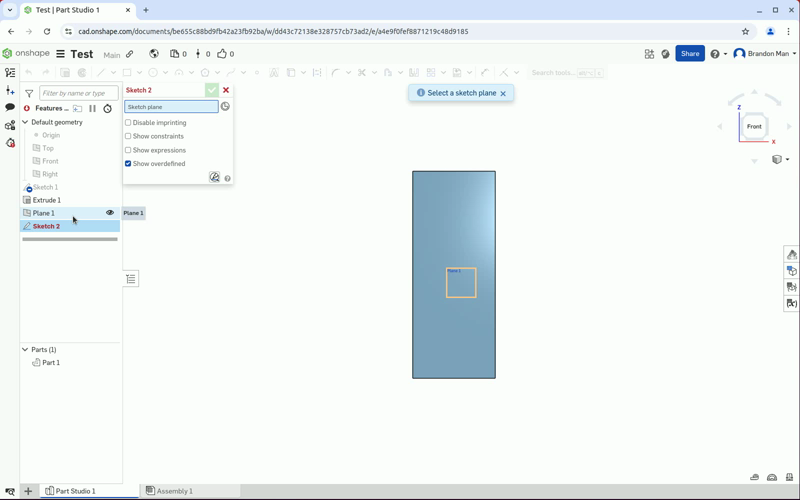
click(73, 215)
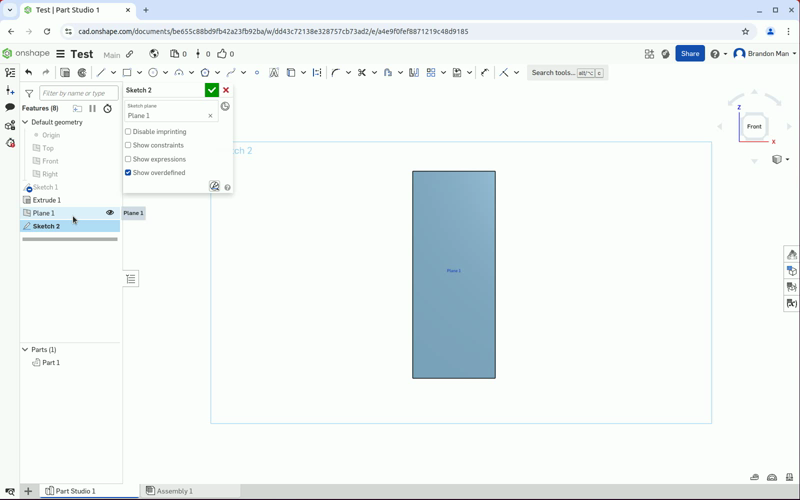
mouse_move(73, 352)
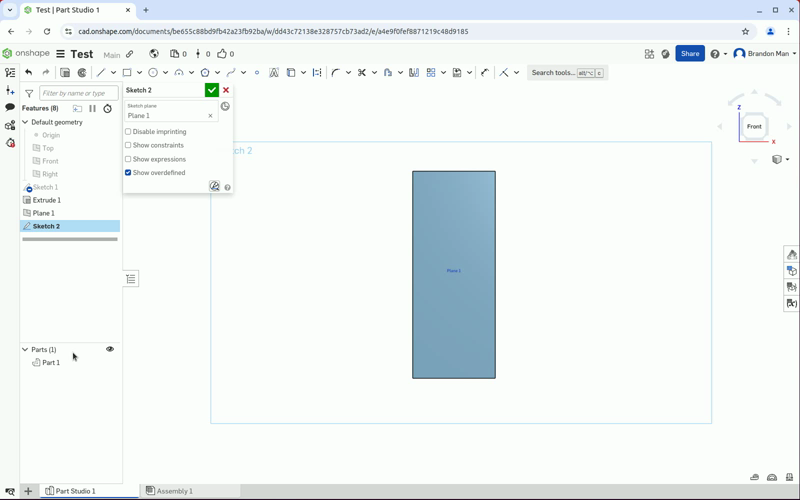
key(y)
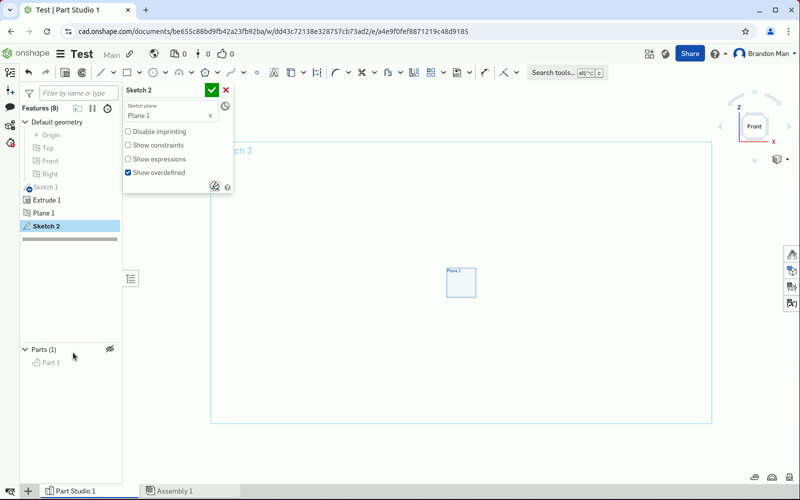
key(l)
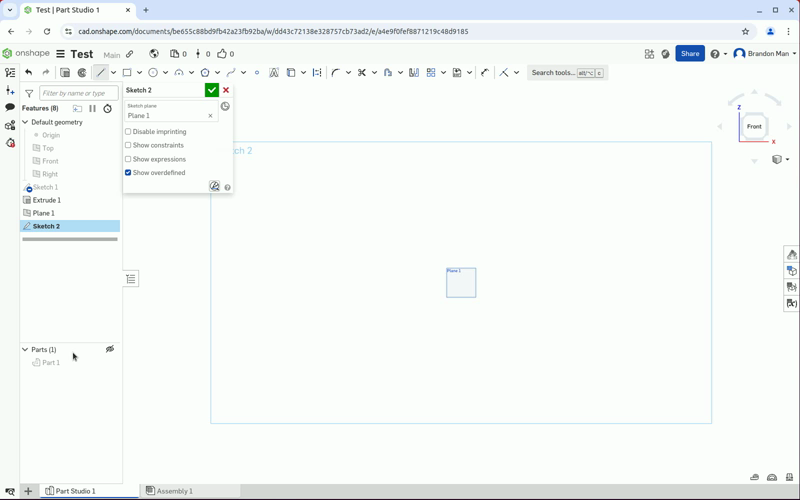
key_down(shift)
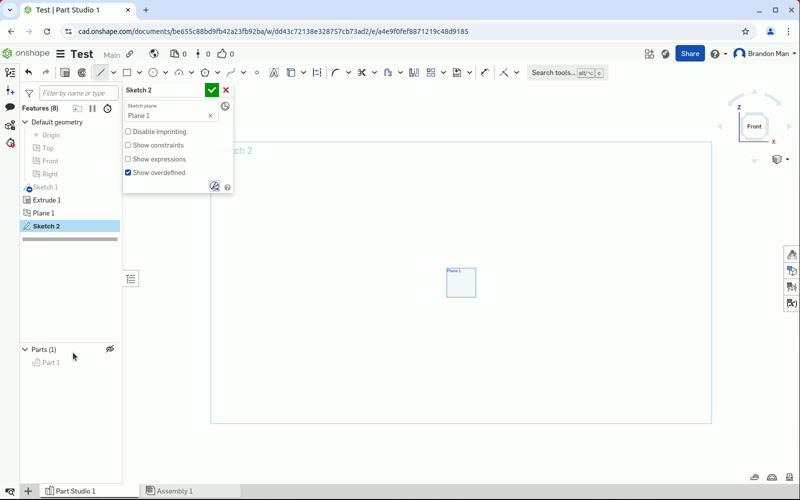
mouse_move(423, 367)
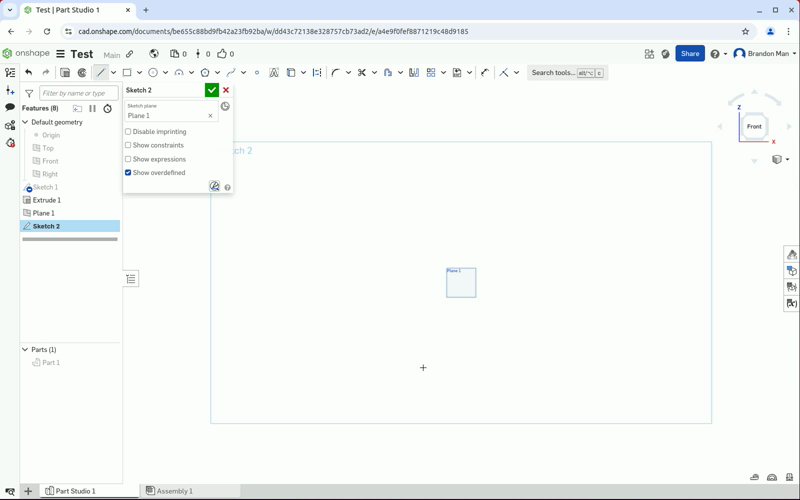
click(423, 367)
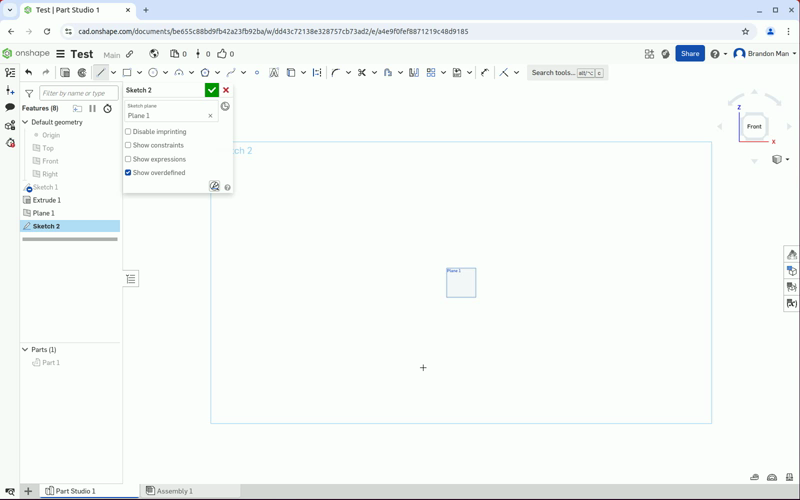
key_up(shift)
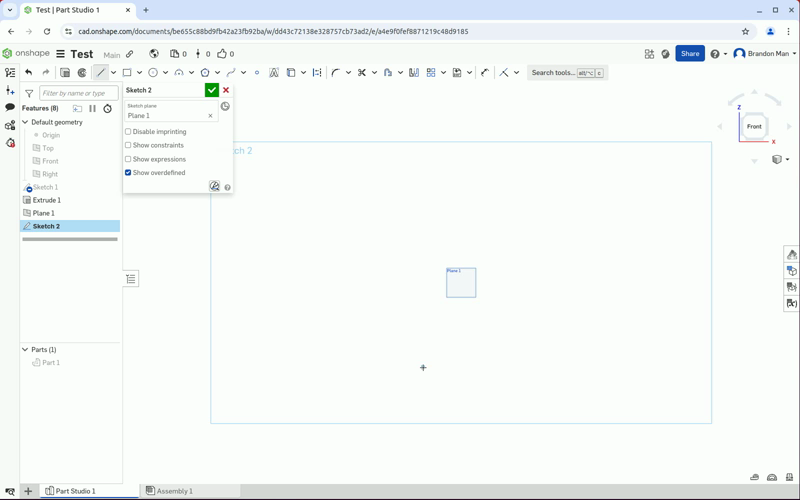
key_down(shift)
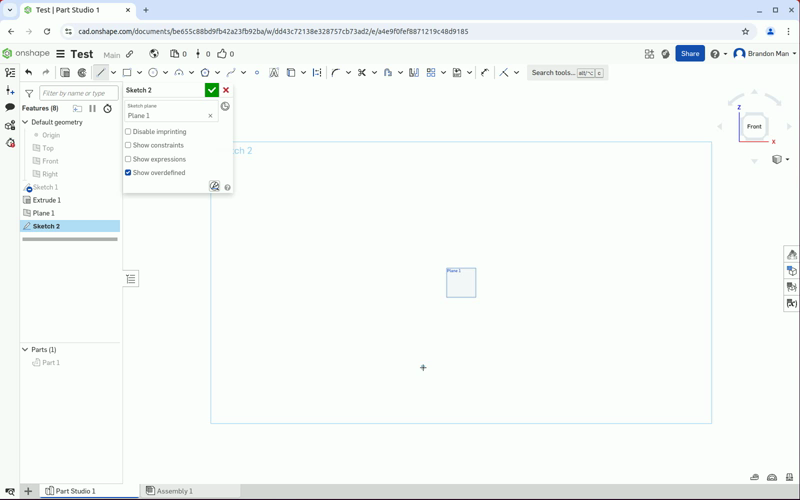
mouse_move(485, 367)
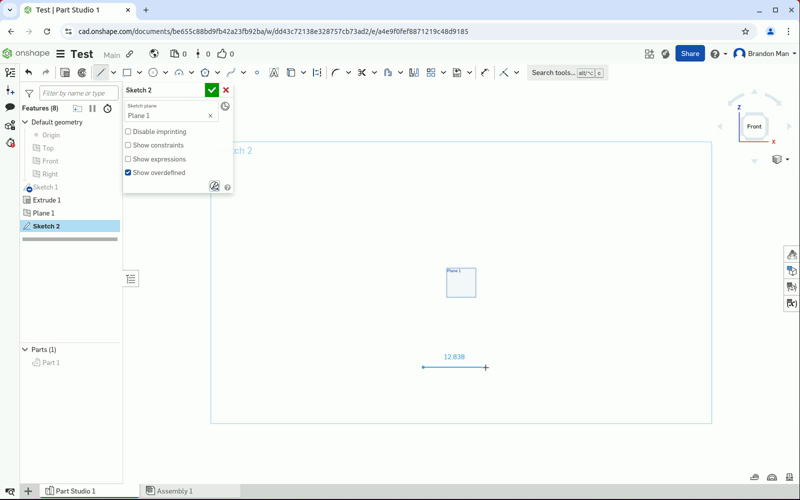
click(485, 367)
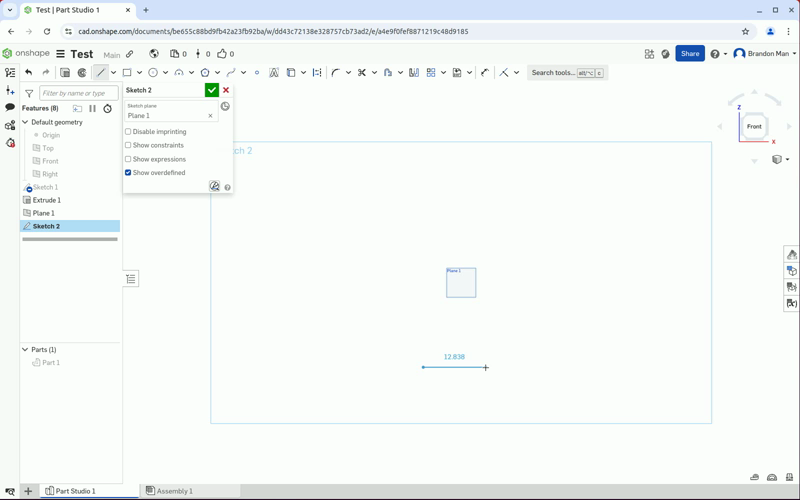
key_up(shift)
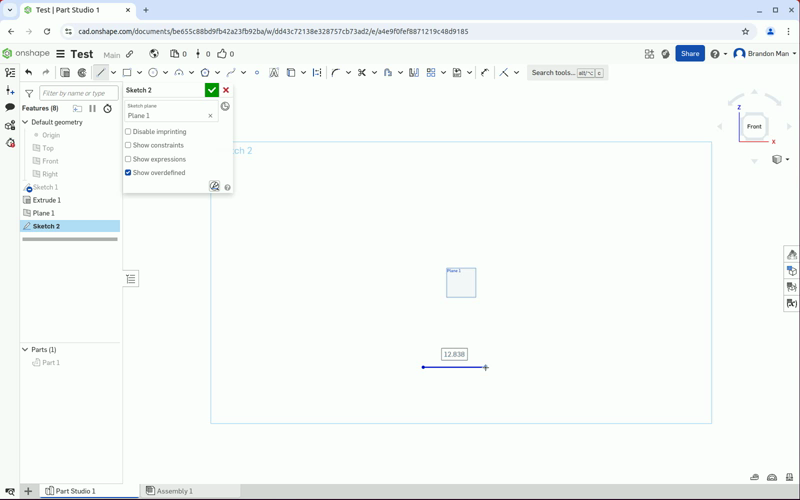
key_down(shift)
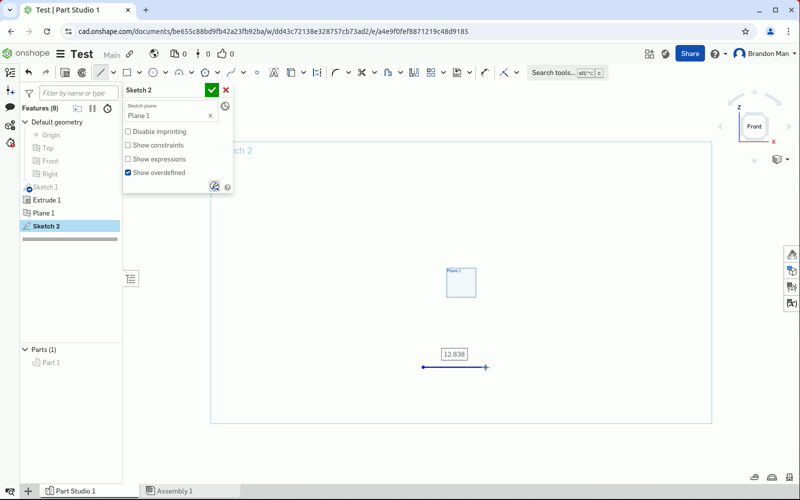
mouse_move(485, 181)
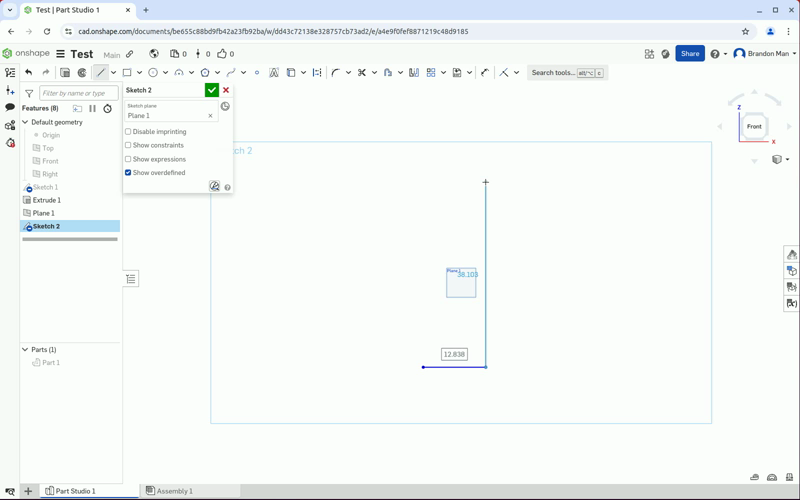
click(485, 181)
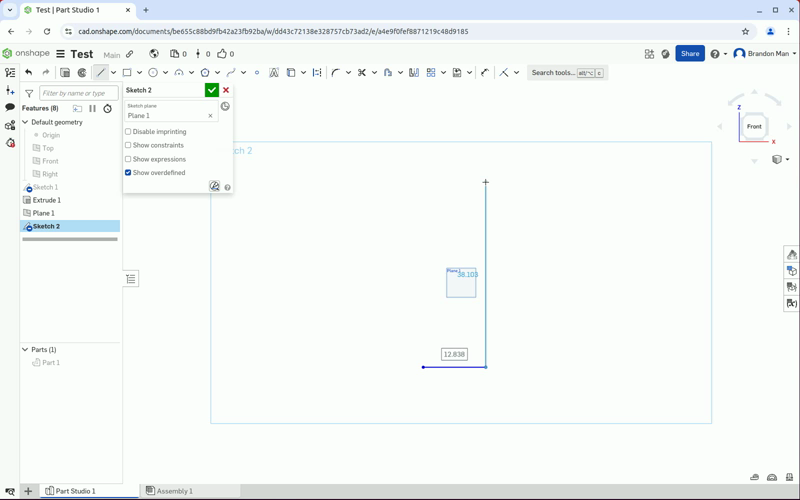
key_up(shift)
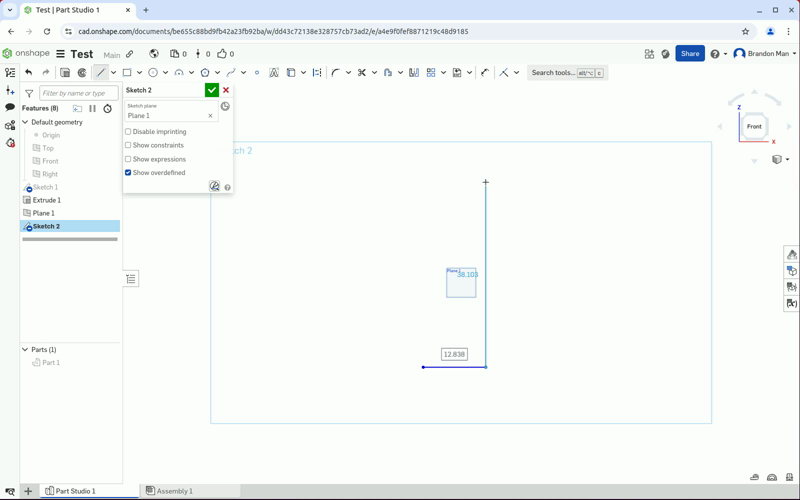
key_down(shift)
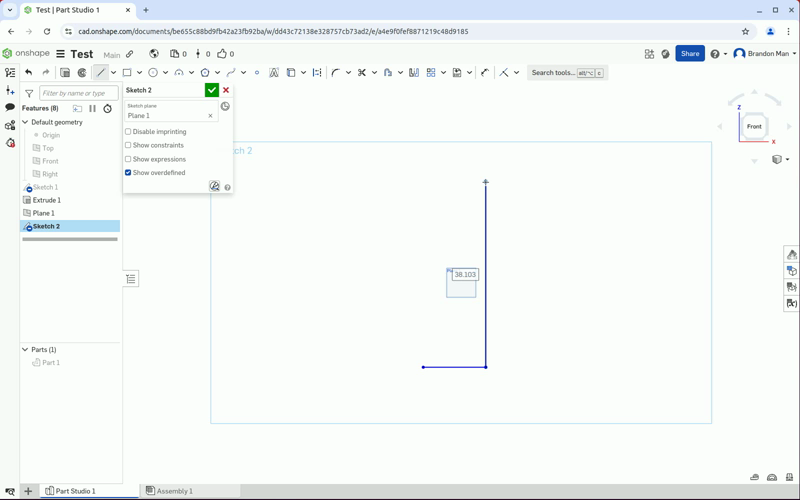
mouse_move(423, 181)
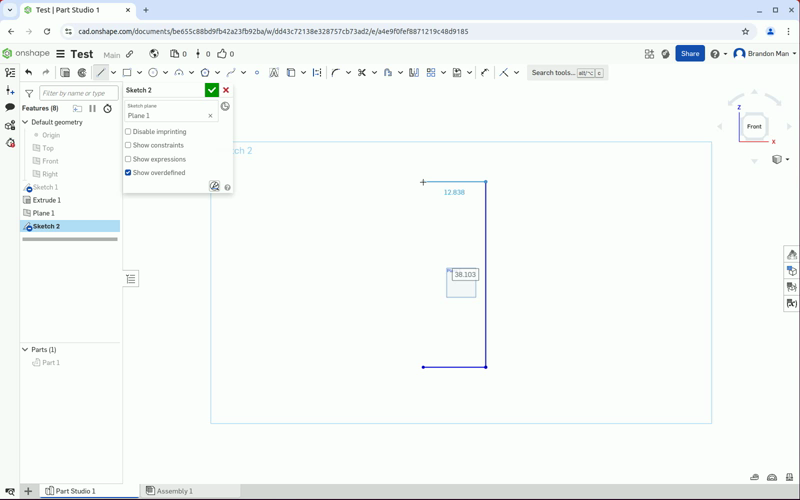
click(423, 181)
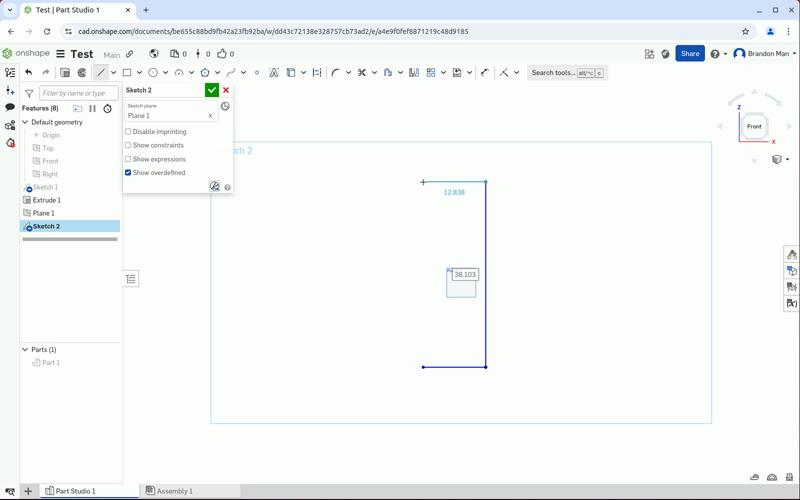
key_up(shift)
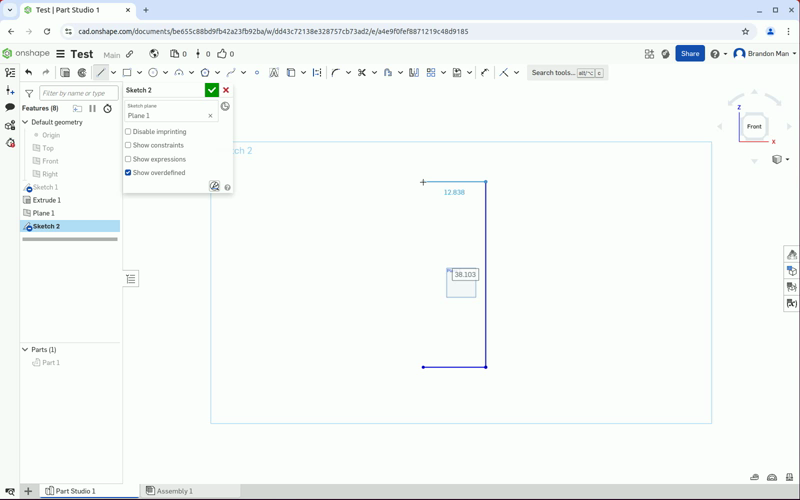
key_down(shift)
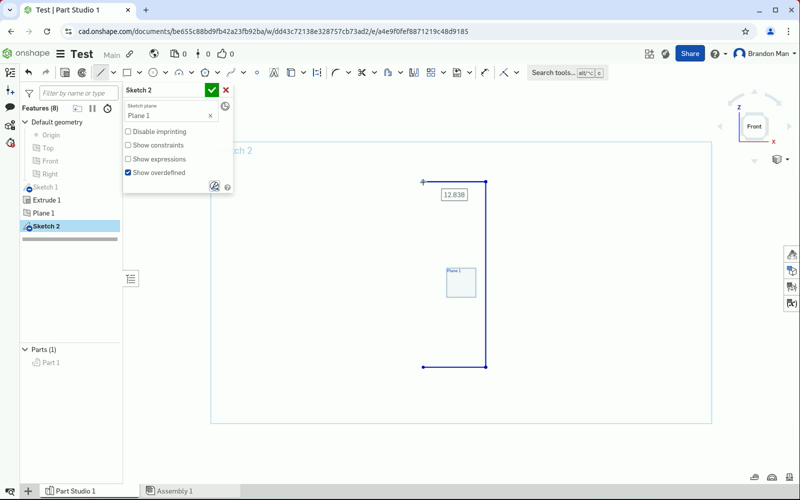
mouse_move(423, 367)
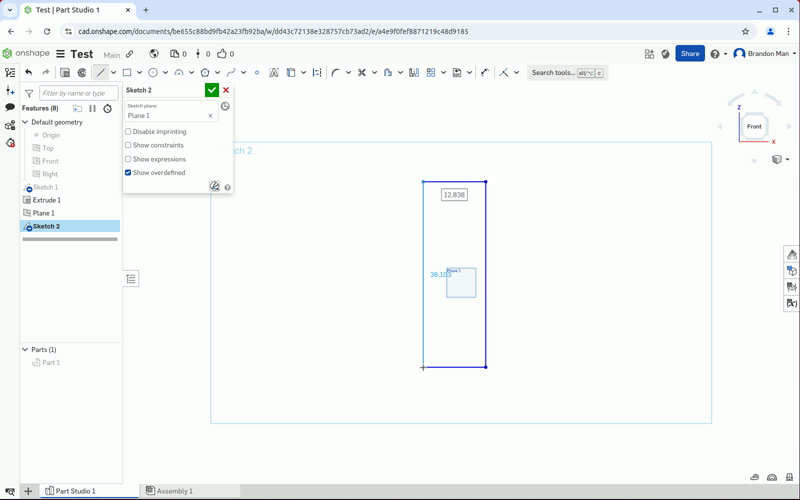
key_up(shift)
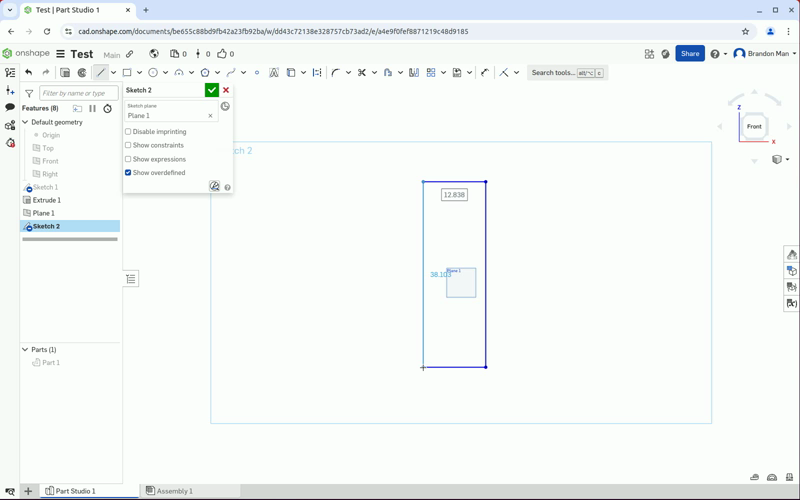
click(423, 367)
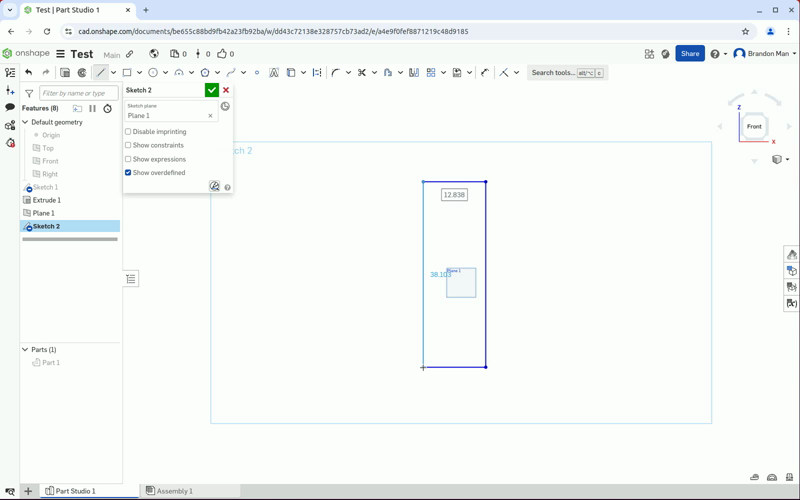
key(esc)
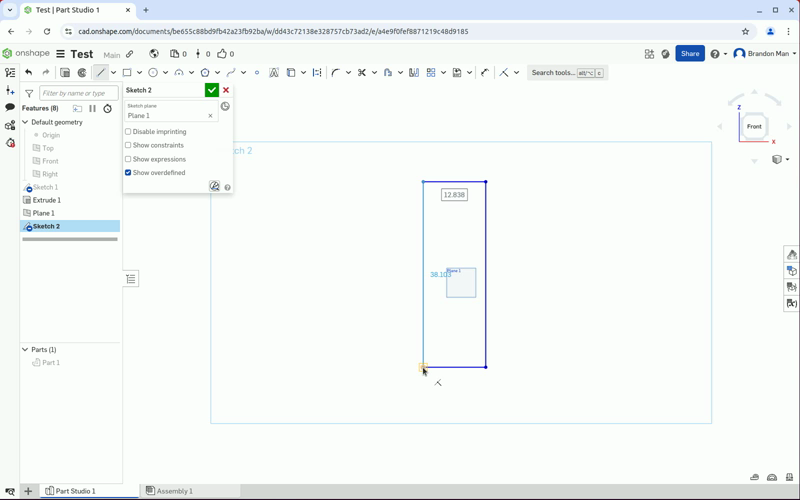
mouse_move(448, 249)
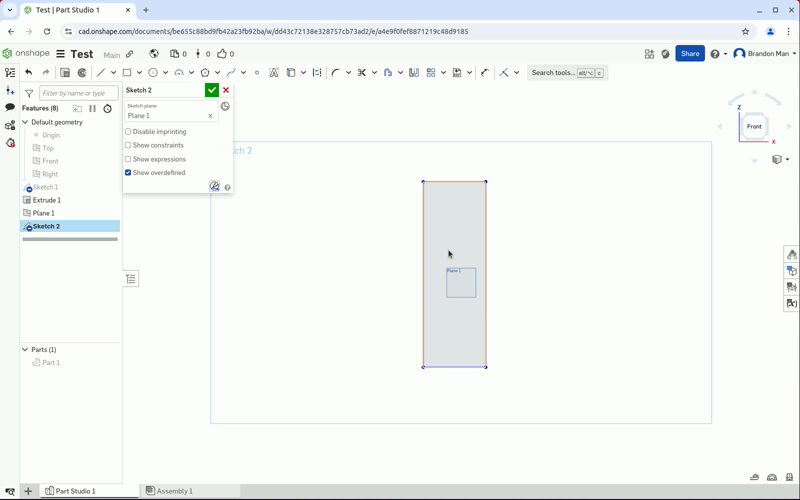
click(448, 249)
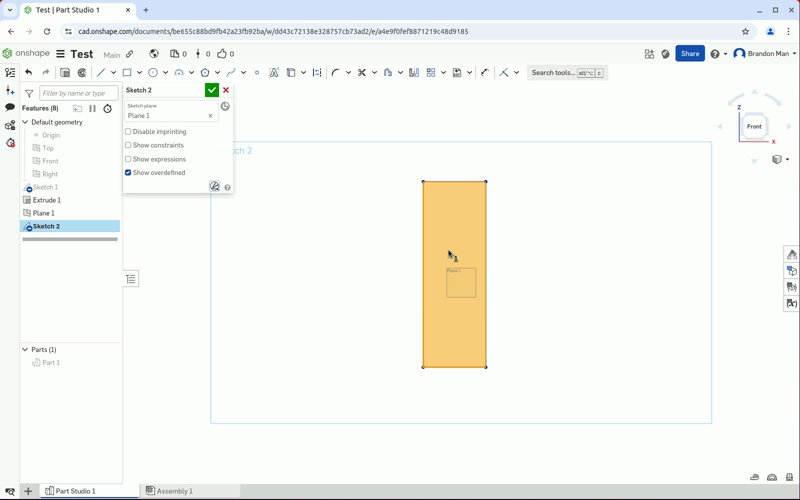
mouse_move(73, 352)
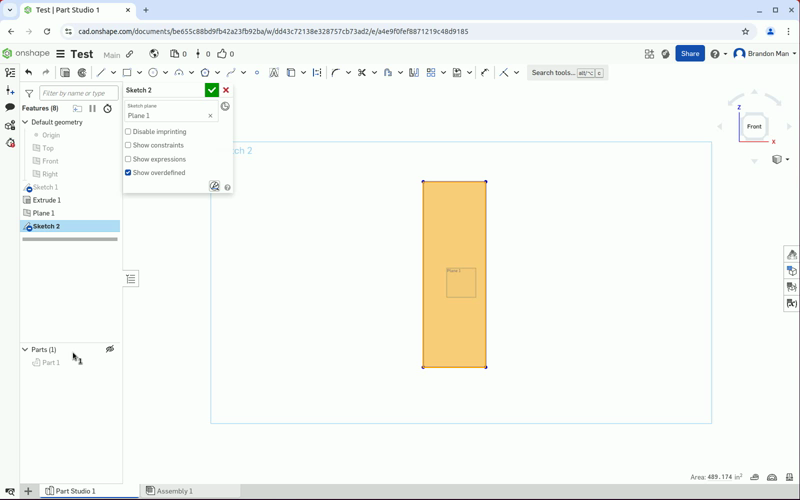
key(shift+y)
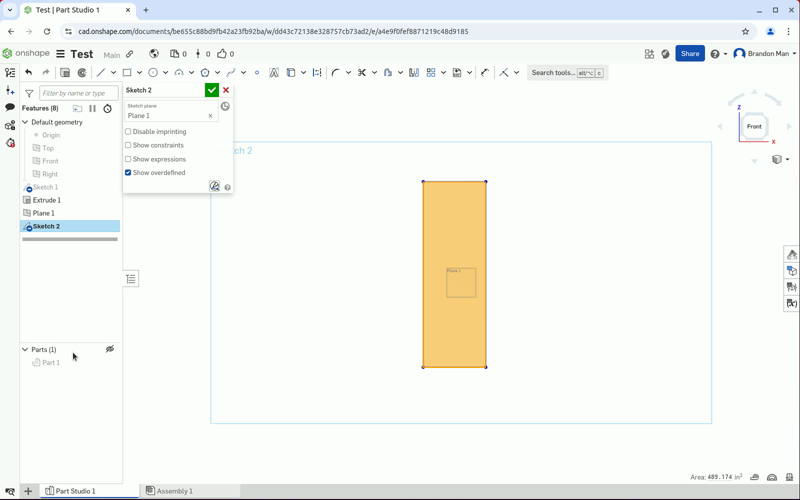
key(shift+e)
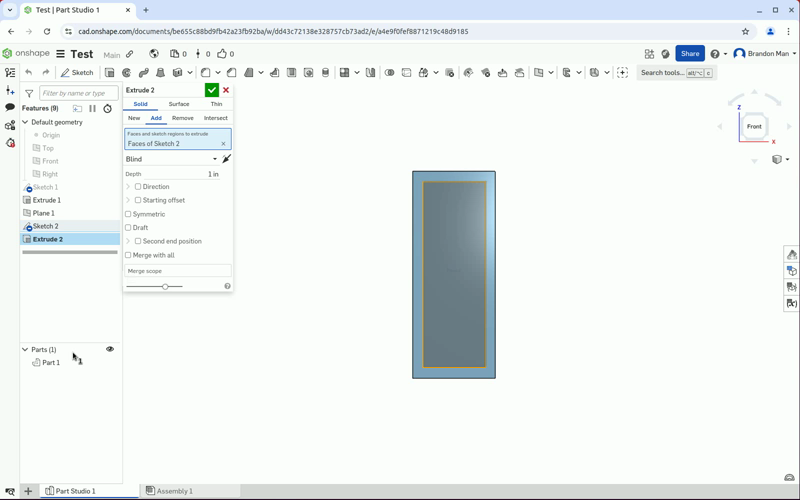
mouse_move(143, 106)
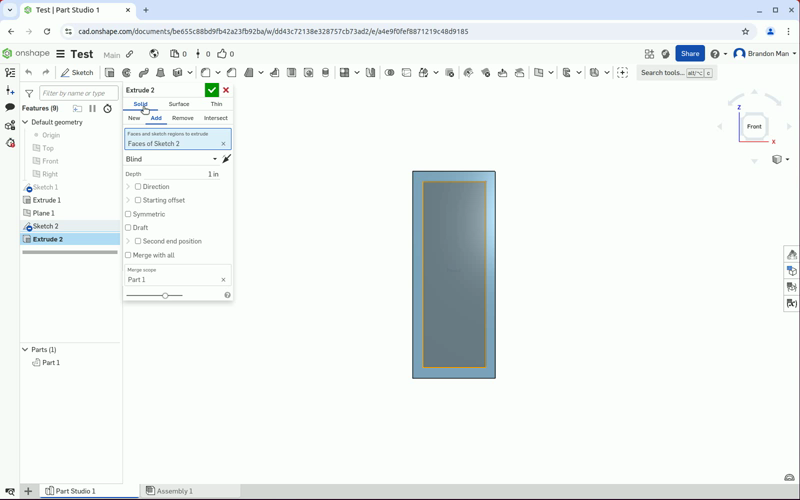
click(143, 106)
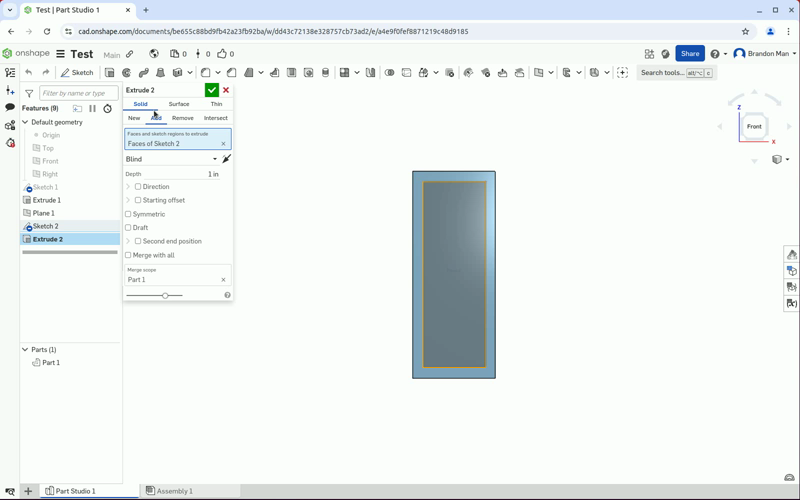
mouse_move(186, 120)
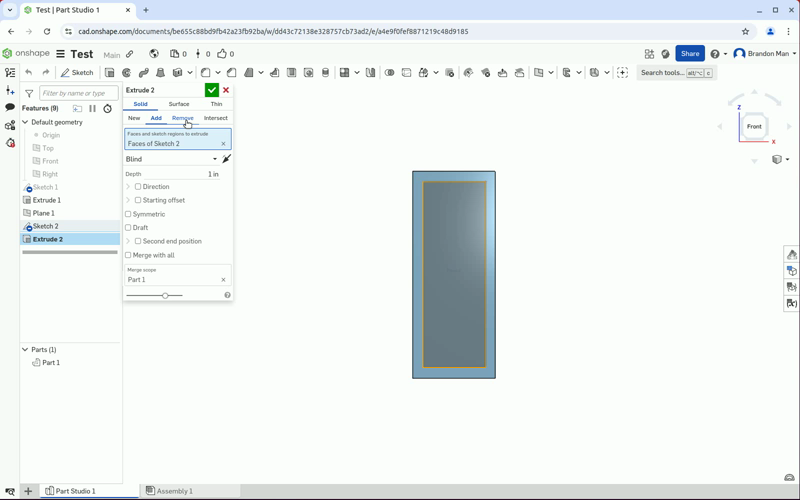
click(186, 120)
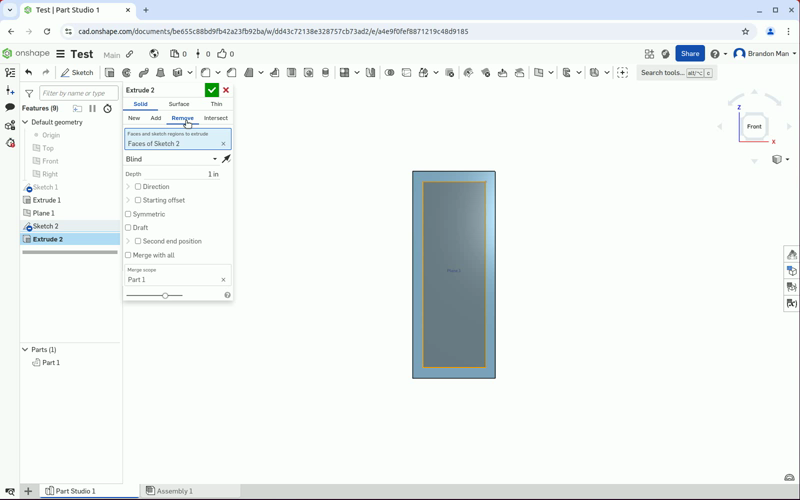
key(tab, 4)
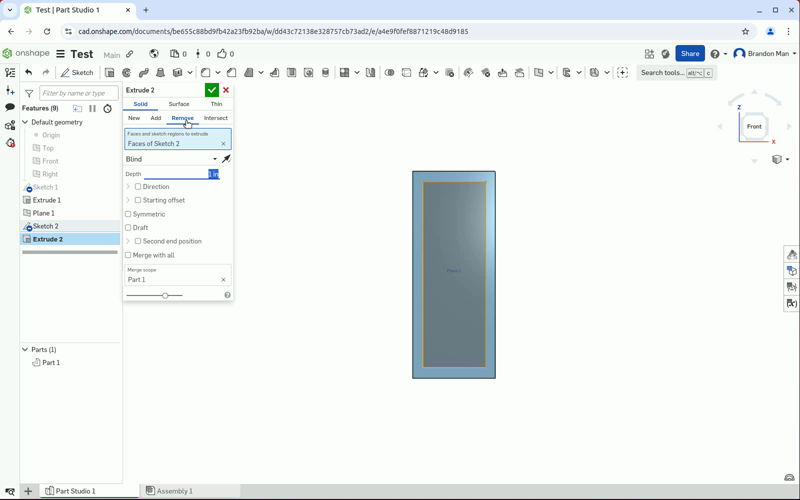
text(6.499)
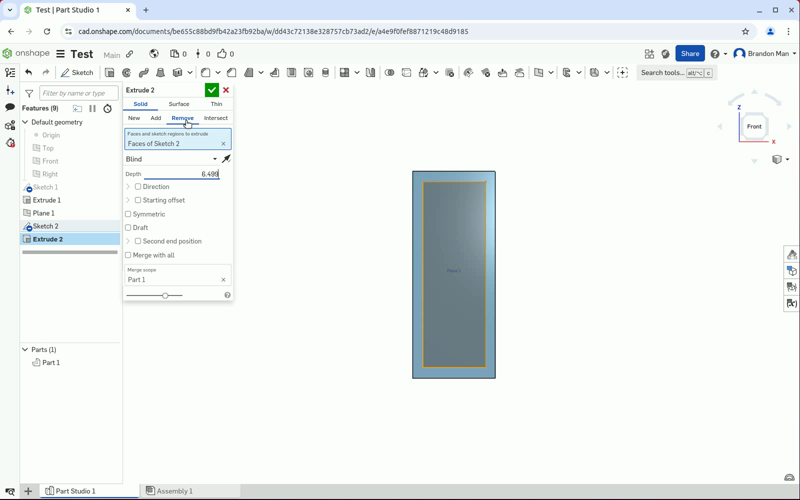
key(tab, 6)
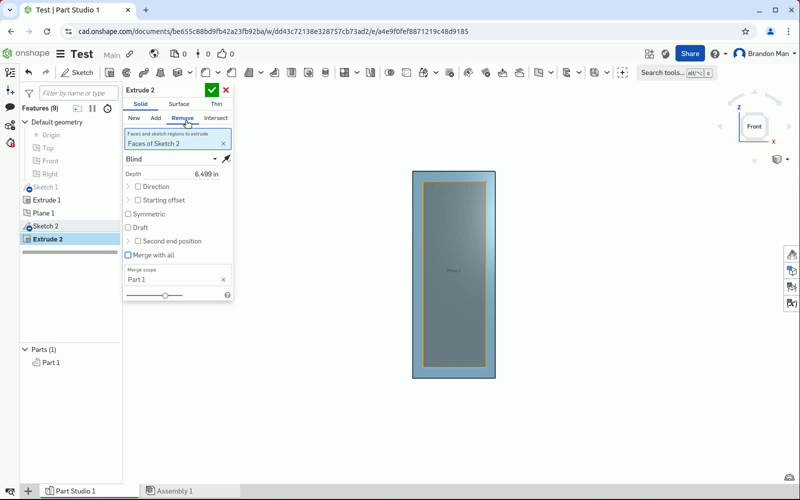
key(space)
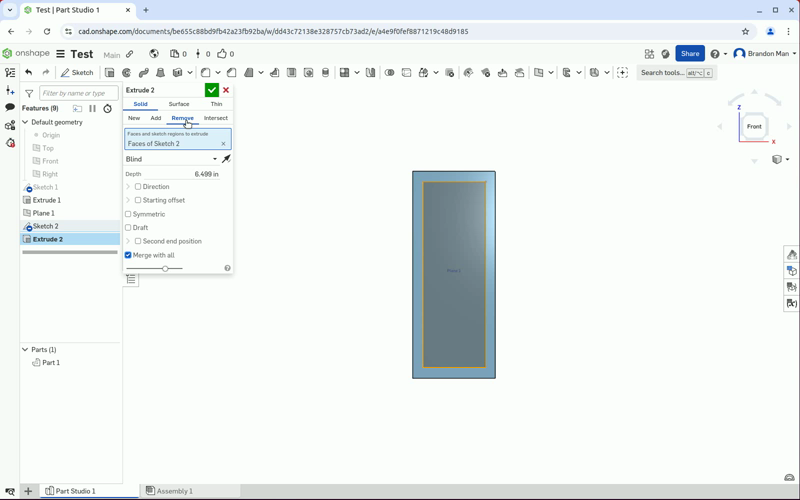
key(enter)
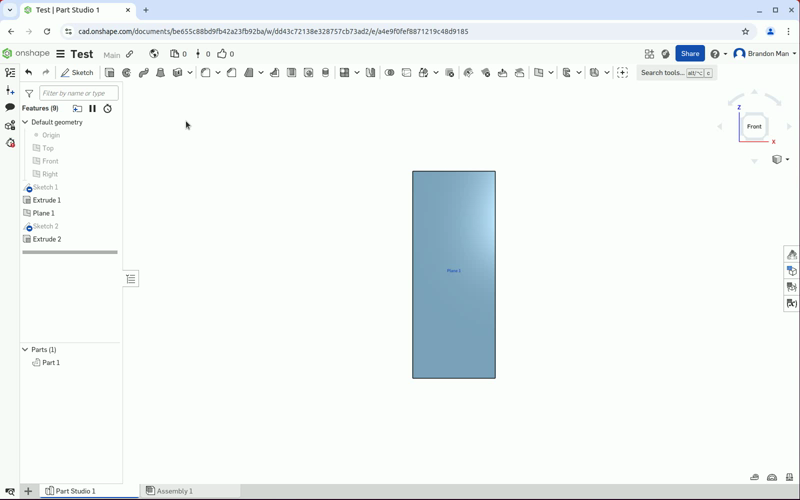
key(shift+h)
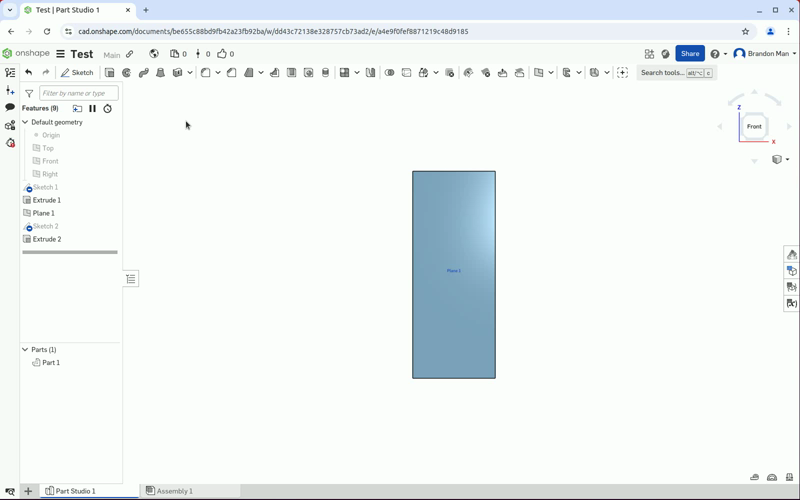
key(shift+h)
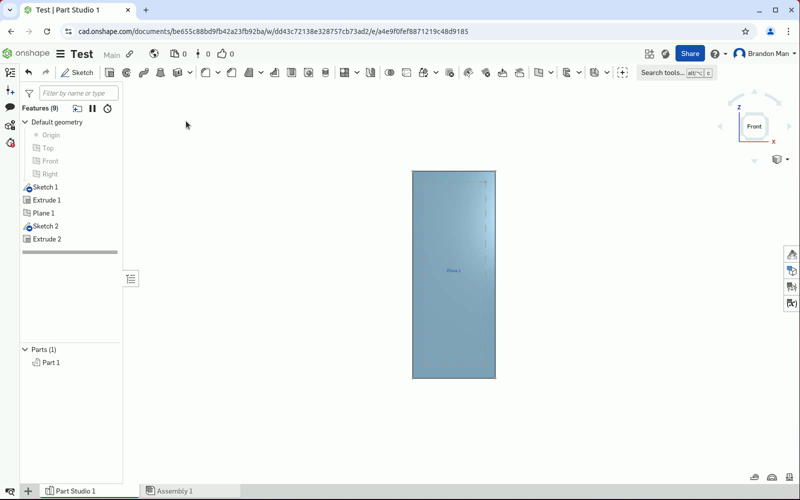
key(shift+7)
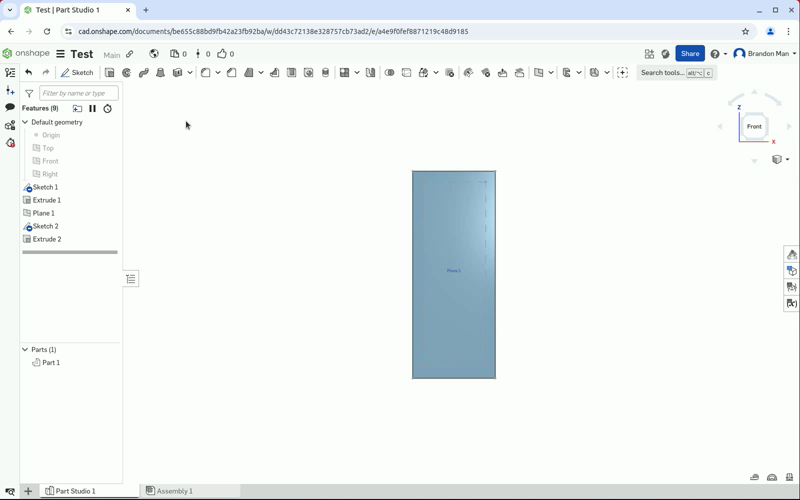
key(left, 2)
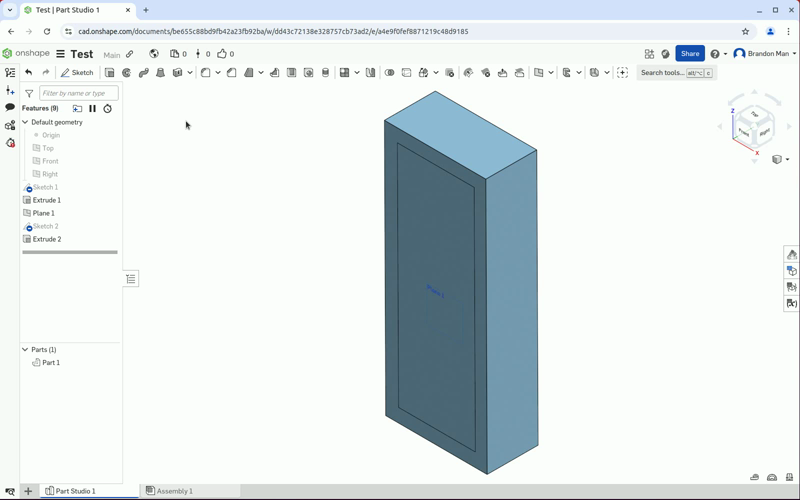
key(down, 2)
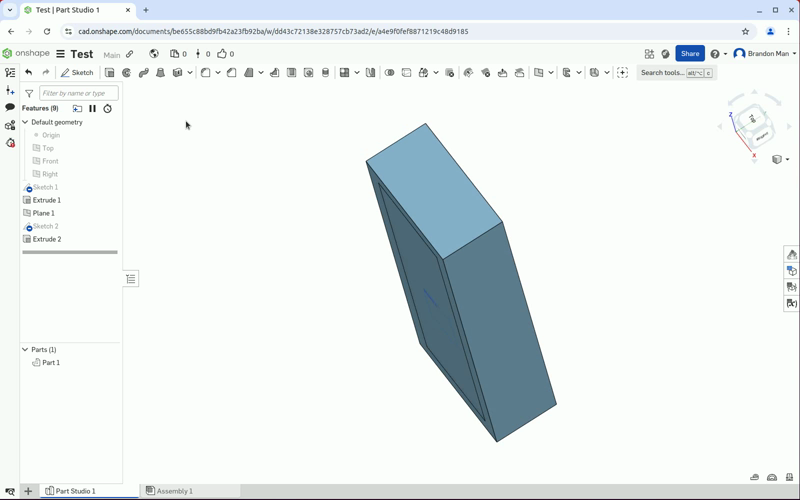
key(up, 2)
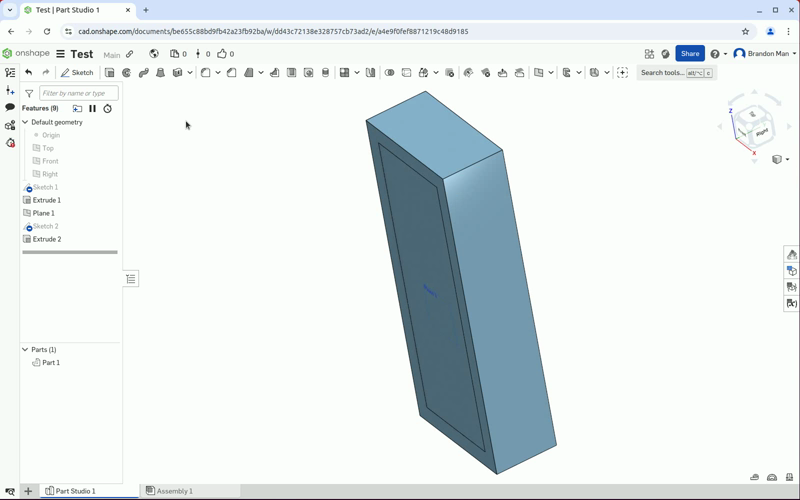
key(right, 2)
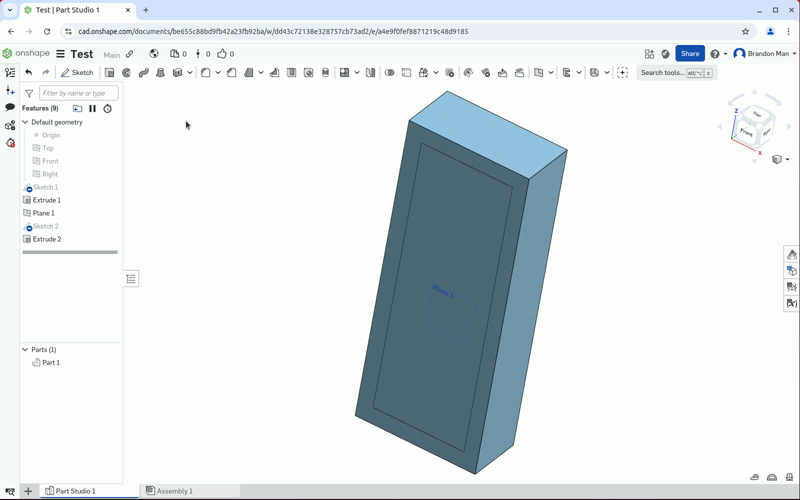
mouse_move(73, 189)
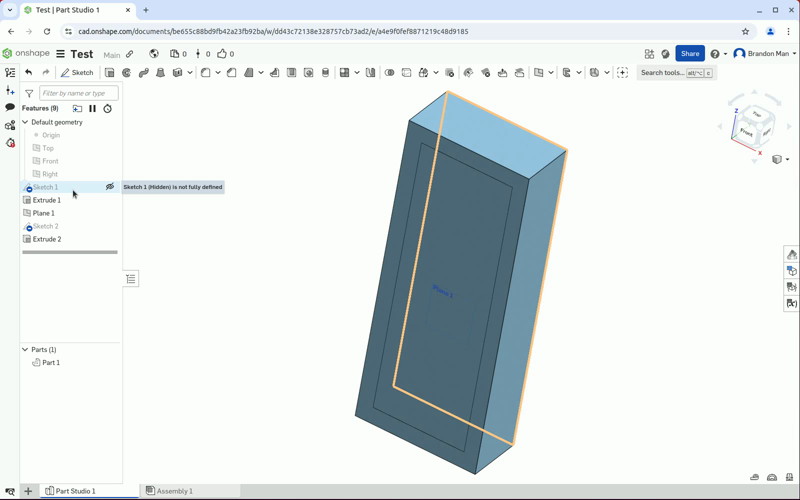
click(73, 189)